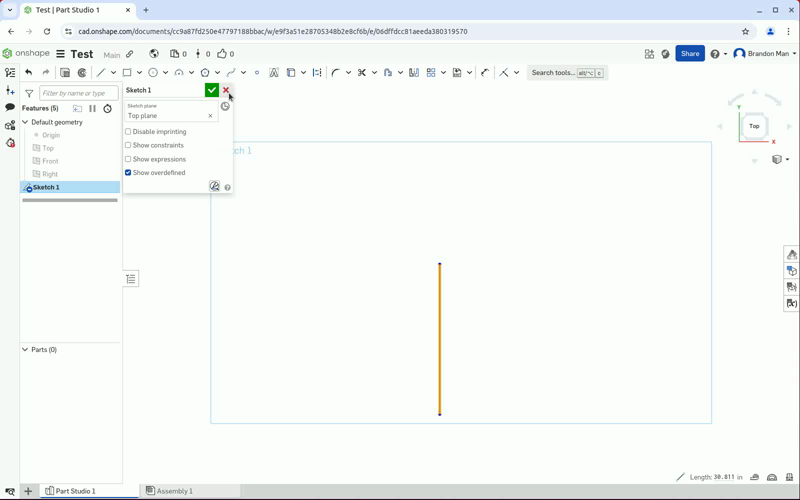
key(shift+h)
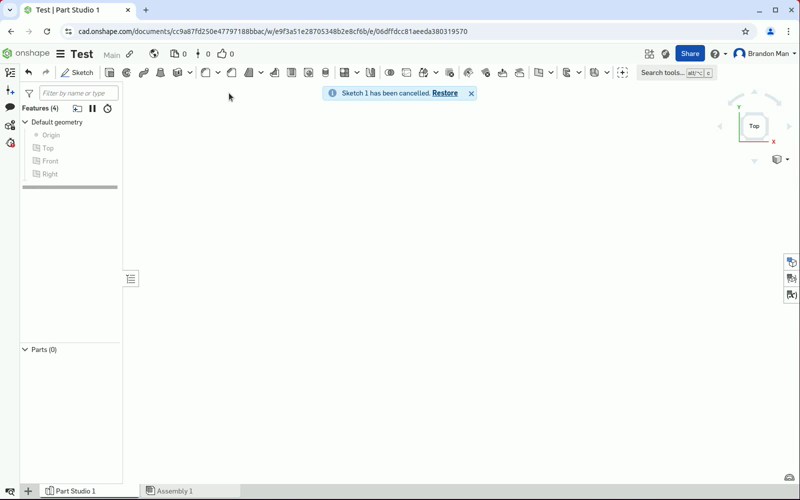
mouse_move(73, 352)
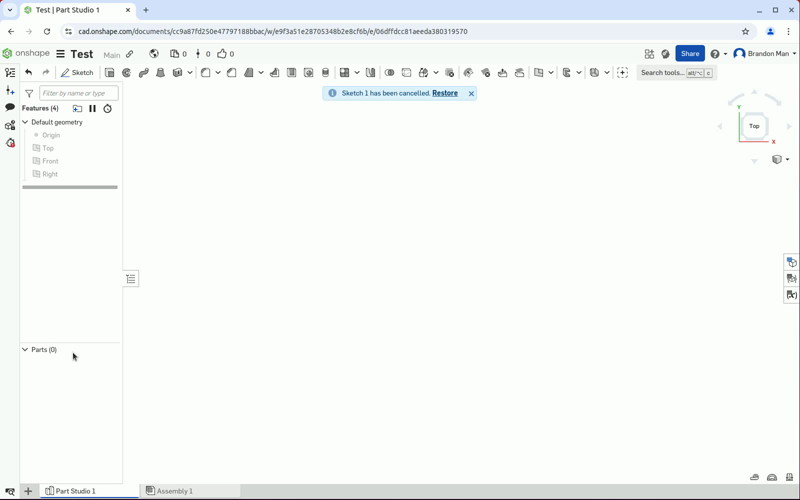
key(y)
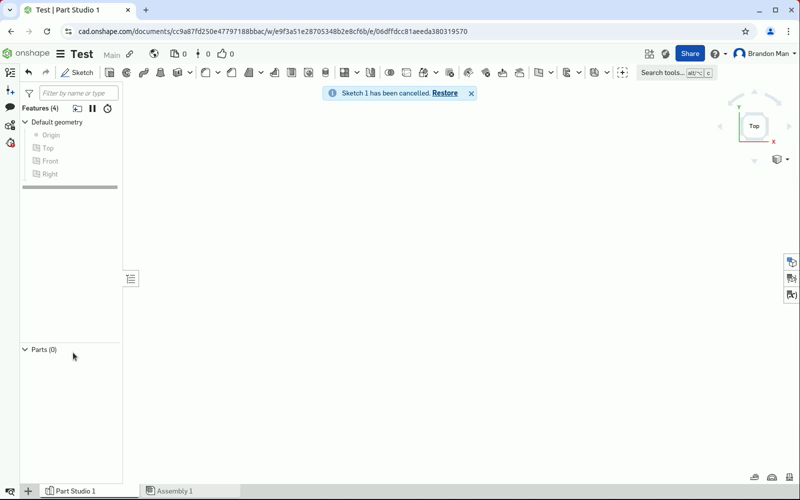
key(shift+p)
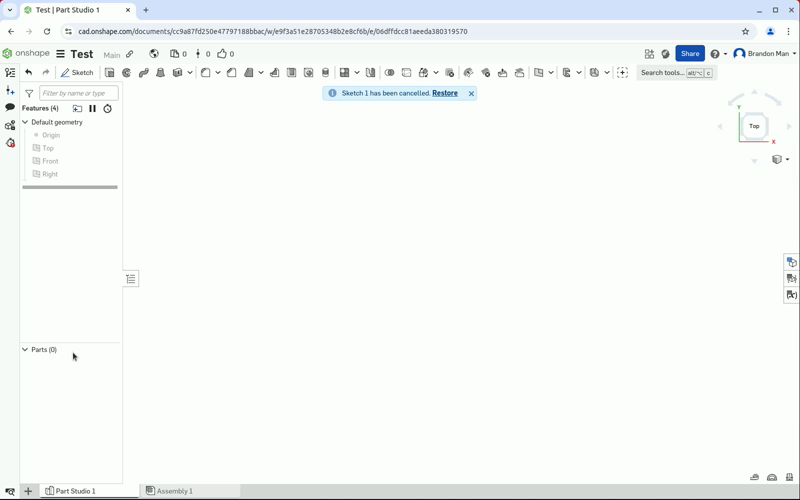
key(space)
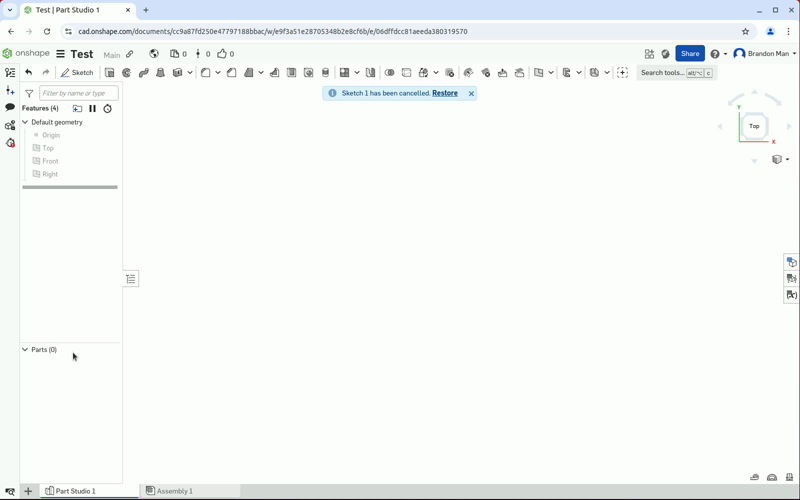
key_down(shift)
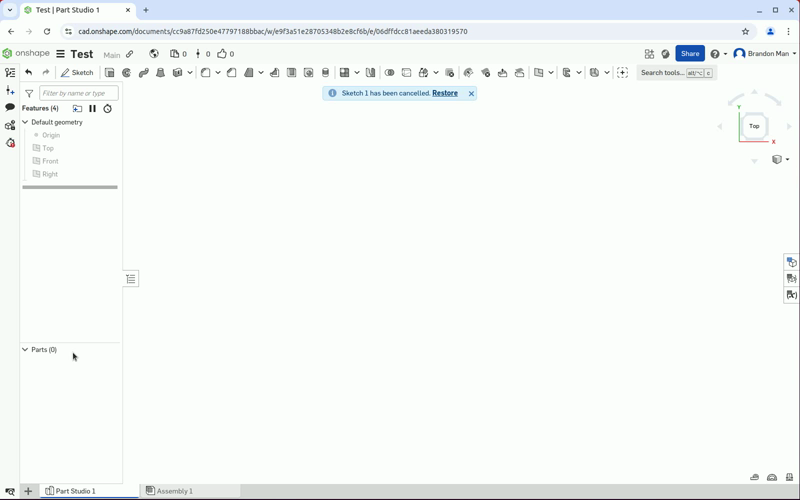
key(up)
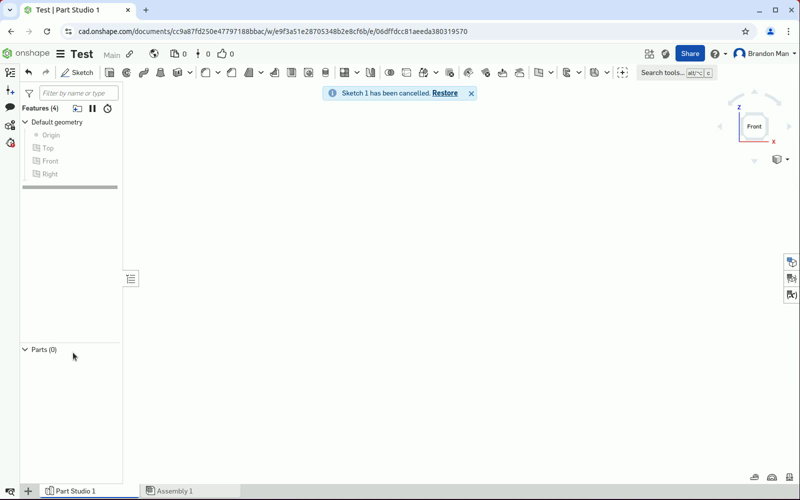
key_up(shift)
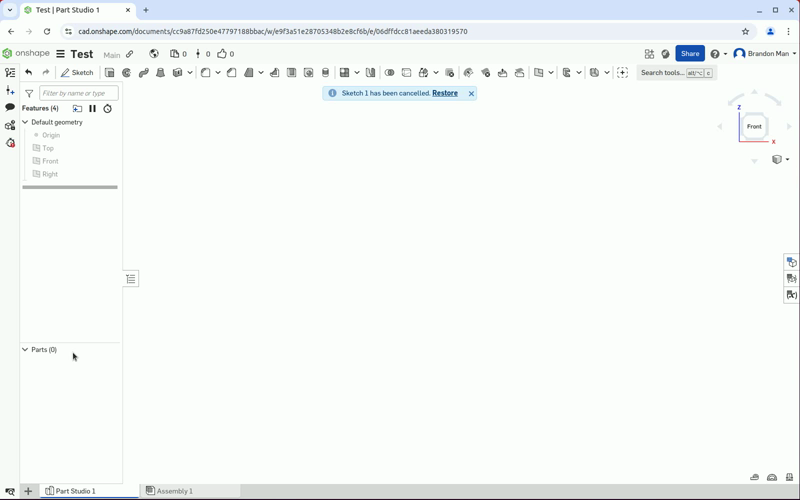
mouse_move(73, 352)
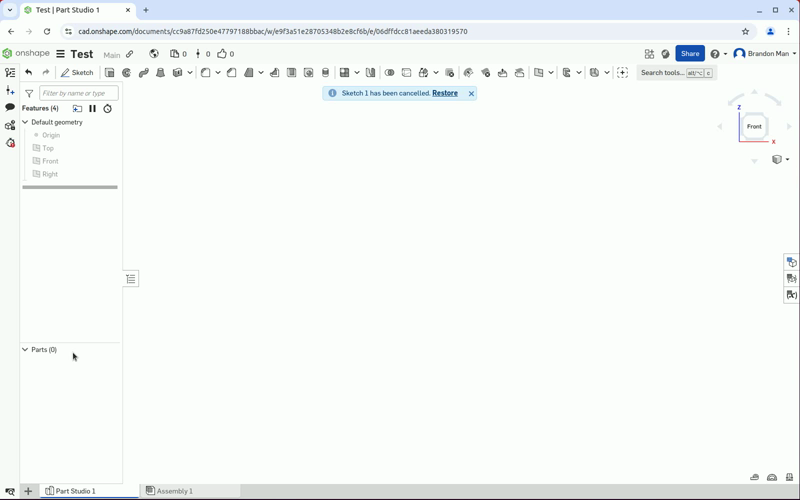
key(shift+y)
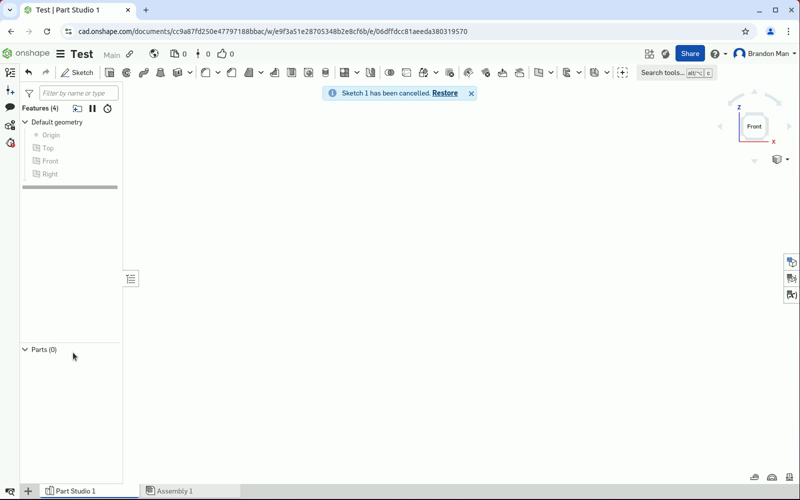
key(shift+s)
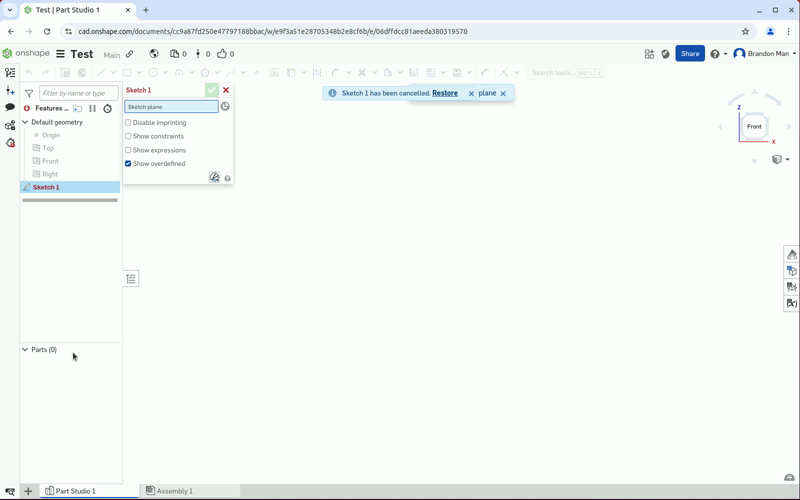
mouse_move(73, 163)
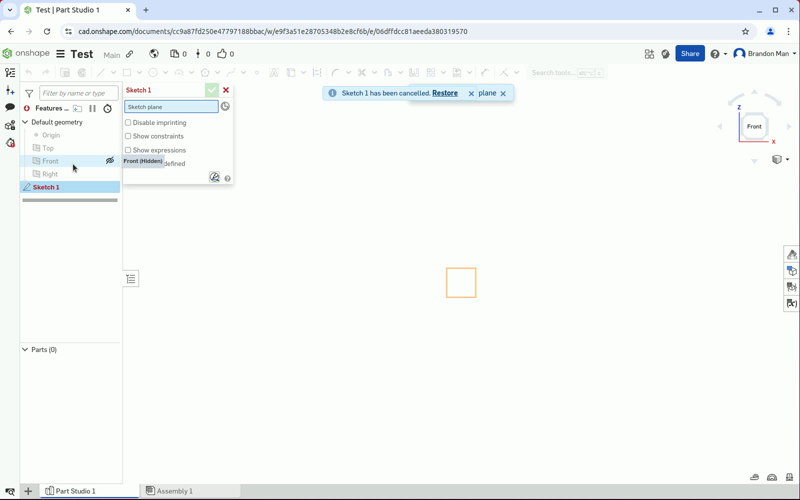
click(73, 163)
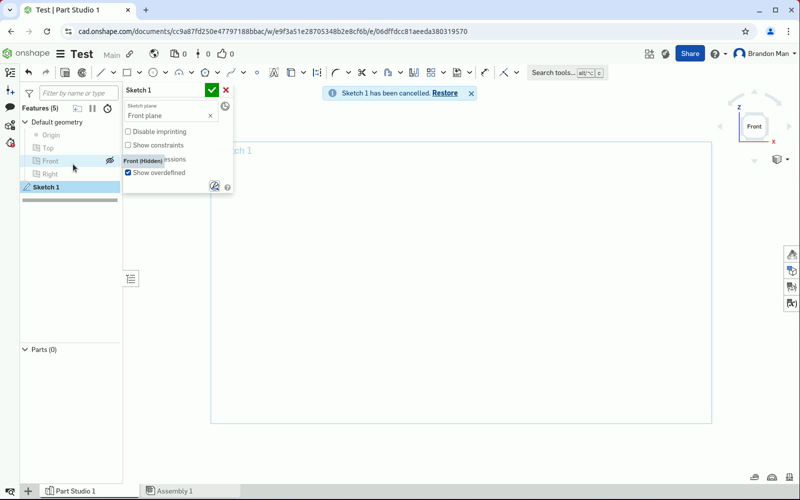
mouse_move(73, 352)
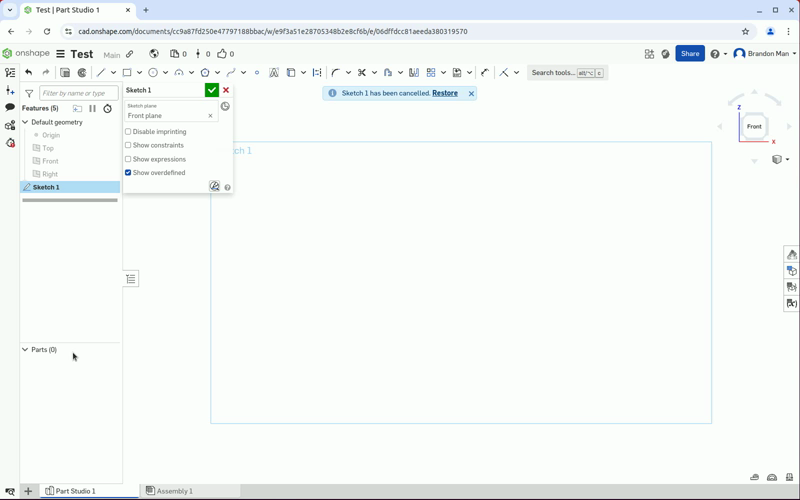
key(y)
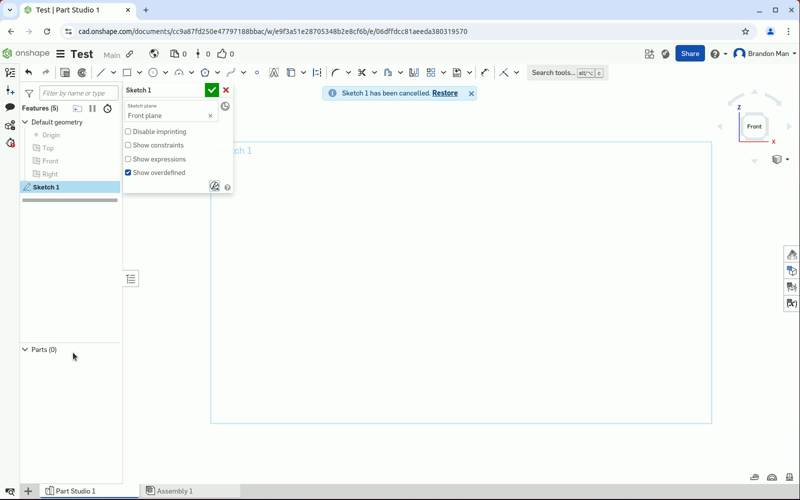
key(l)
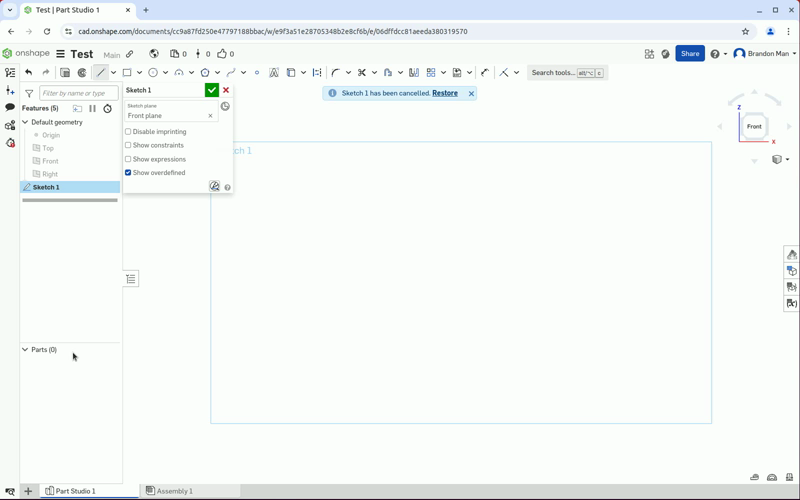
key_down(shift)
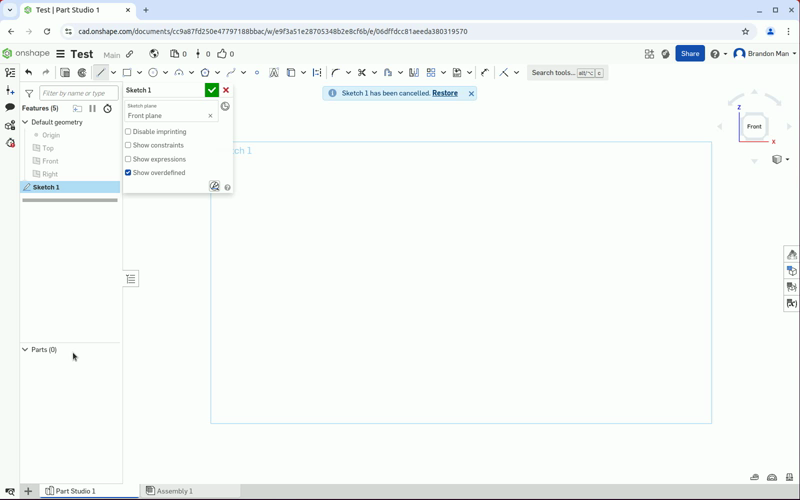
mouse_move(452, 381)
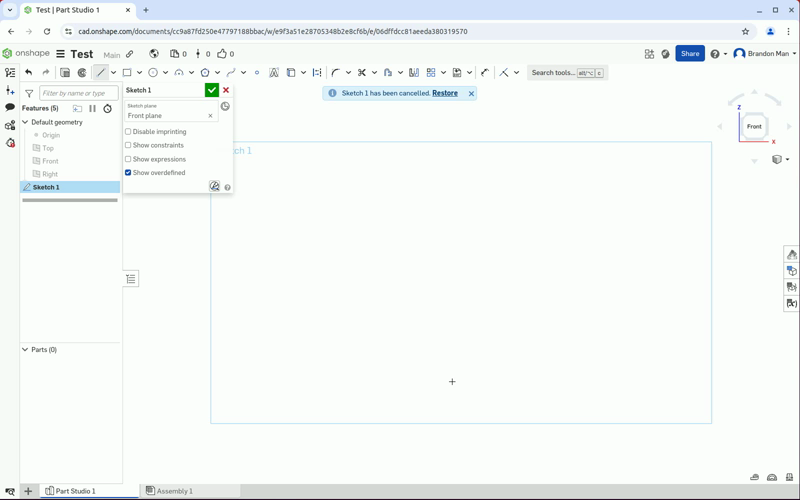
click(452, 381)
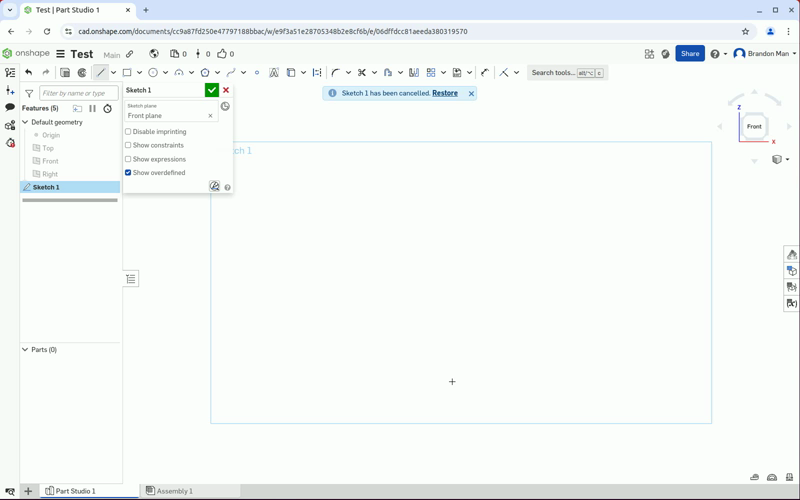
key_up(shift)
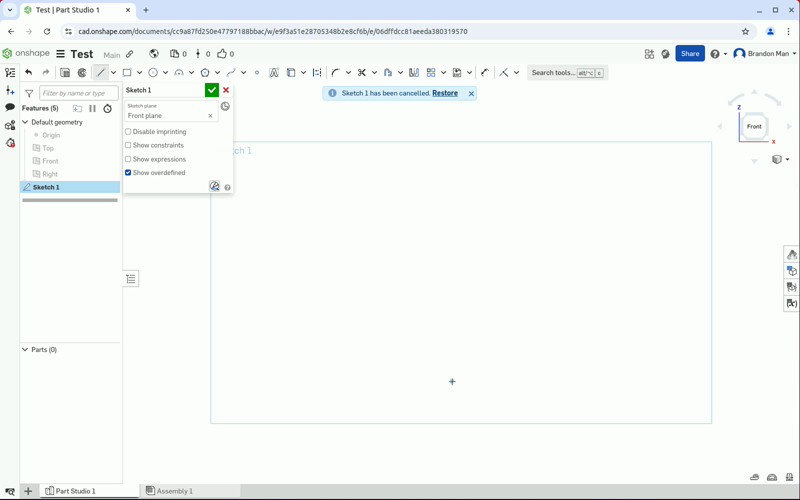
key_down(shift)
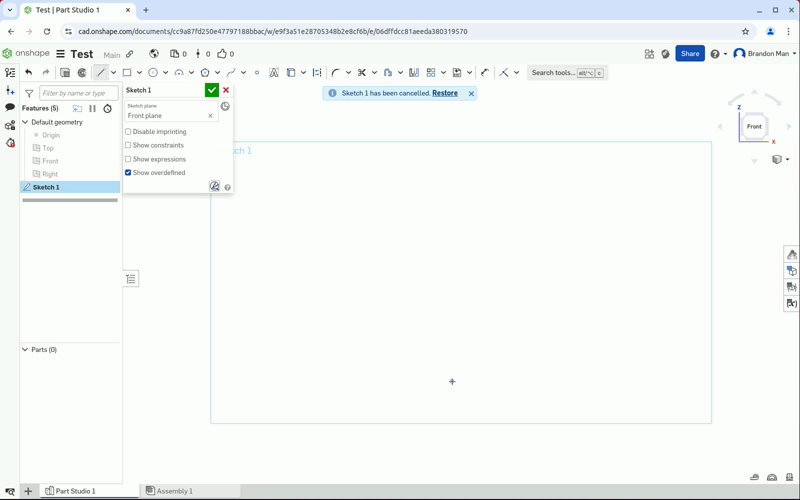
mouse_move(482, 381)
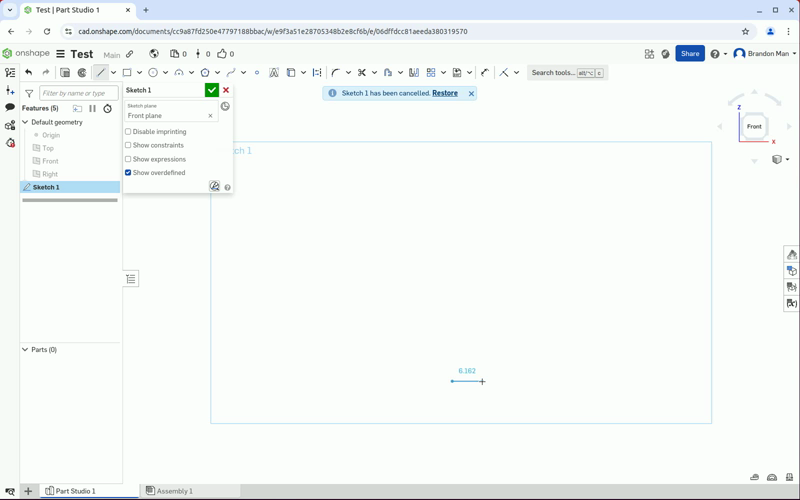
mouse_move(460, 381)
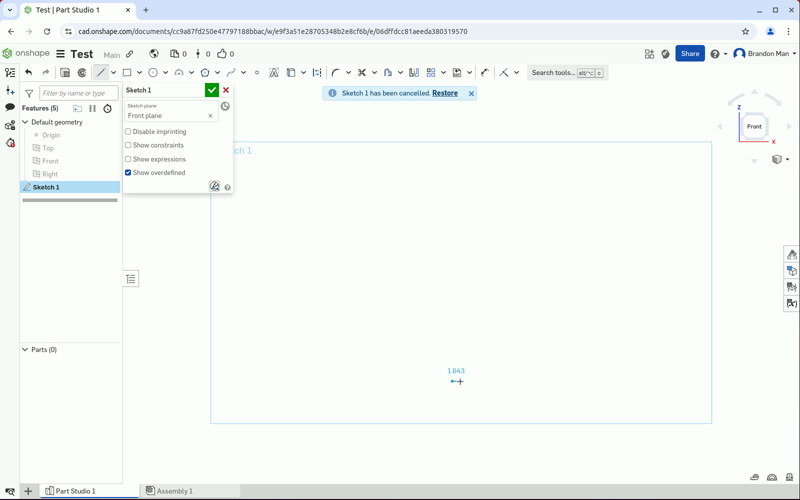
click(460, 381)
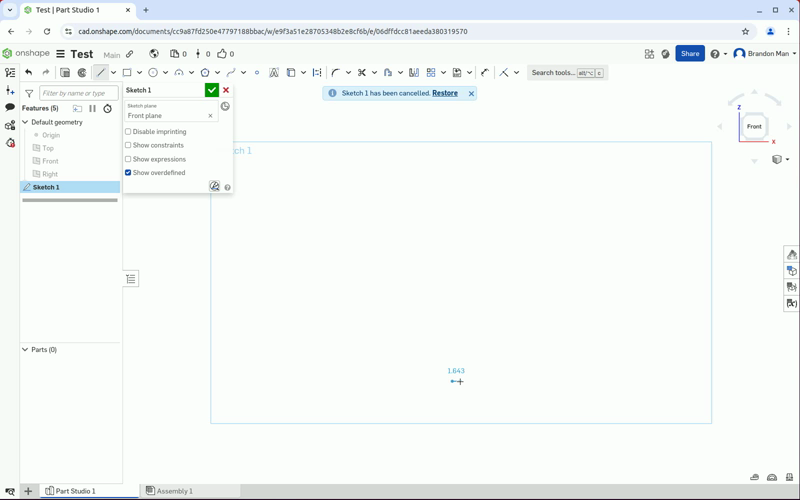
key_up(shift)
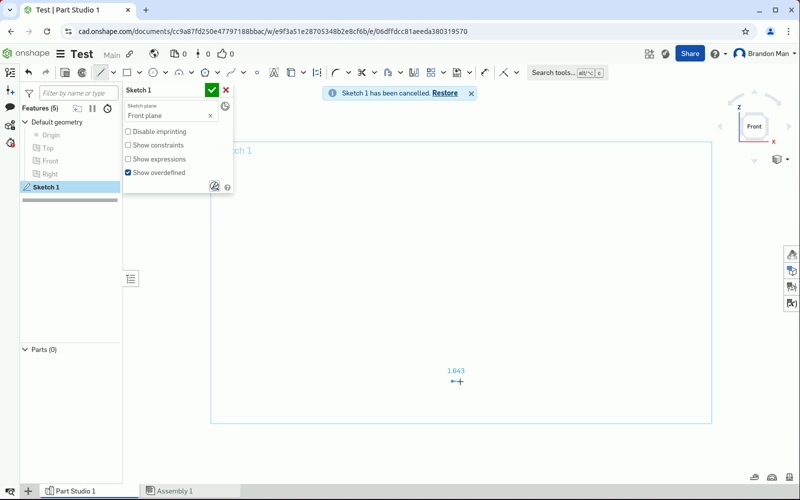
key_down(shift)
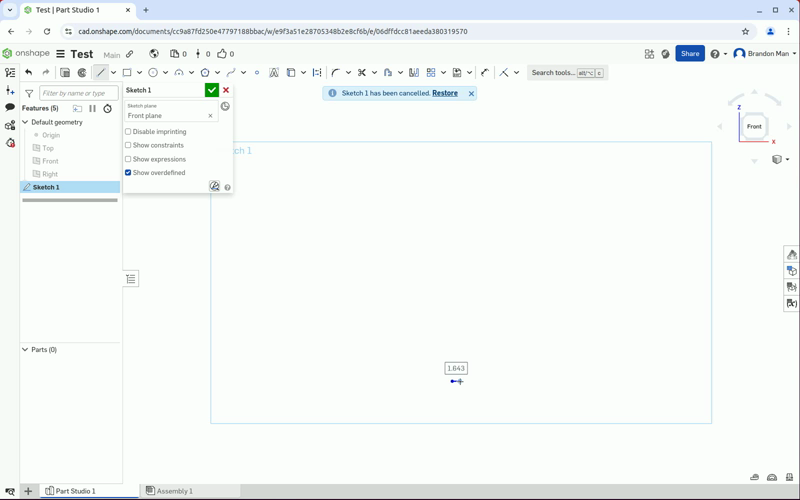
mouse_move(490, 381)
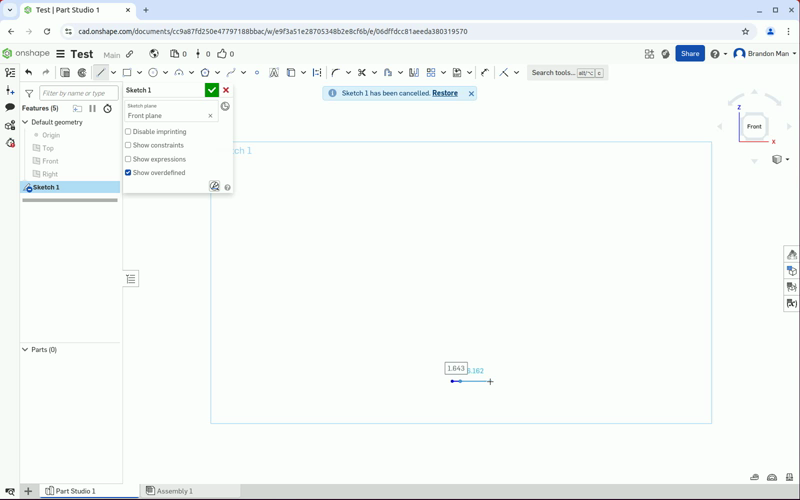
mouse_move(460, 373)
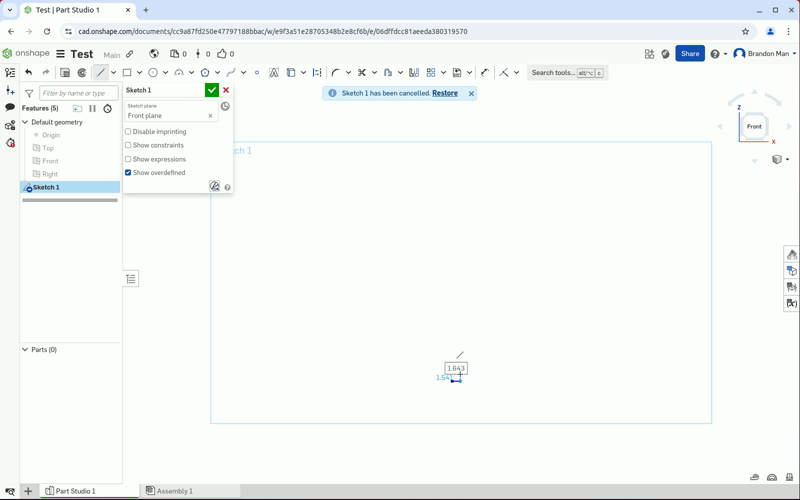
click(460, 373)
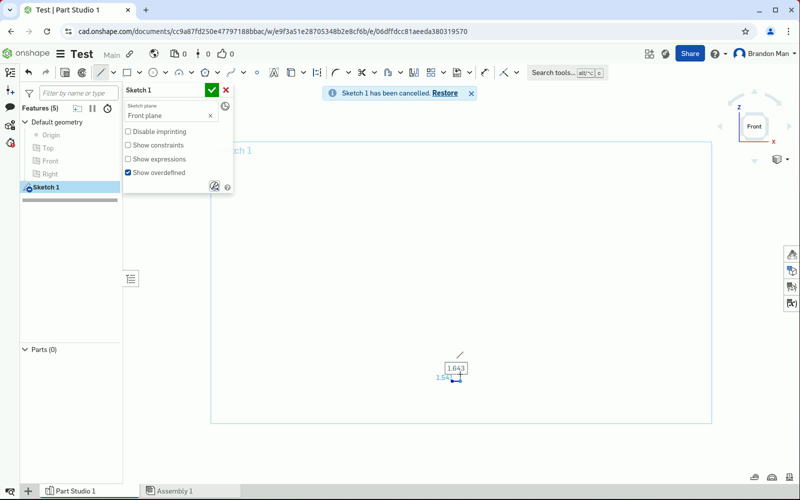
key_up(shift)
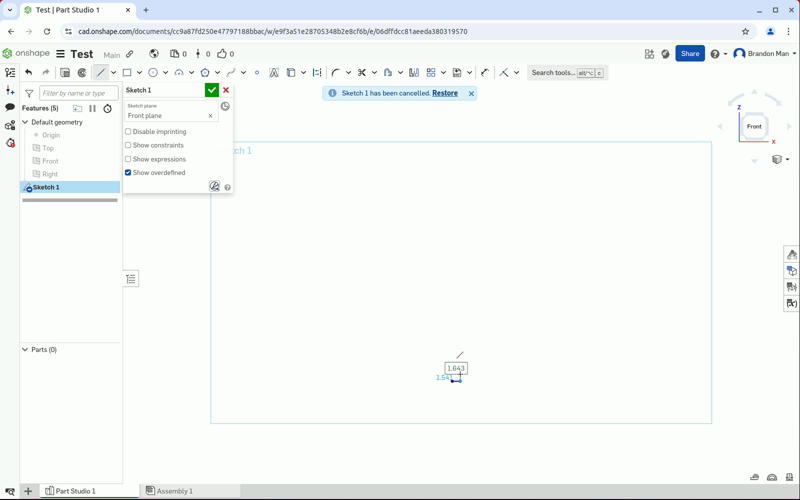
key_down(shift)
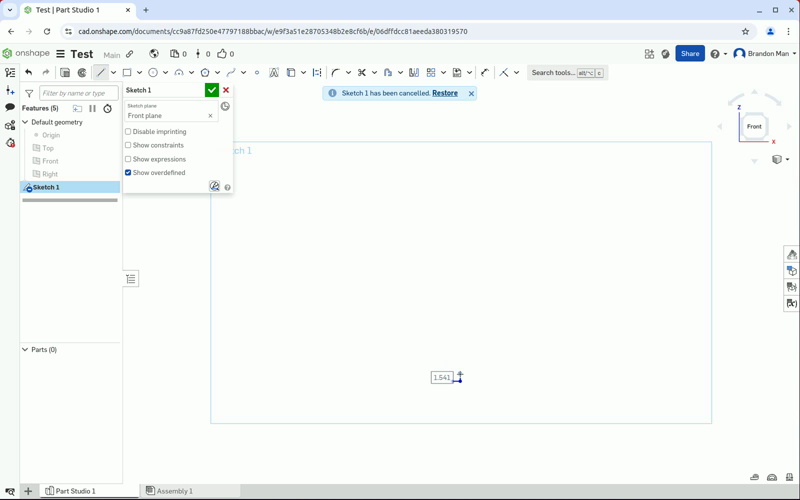
mouse_move(460, 282)
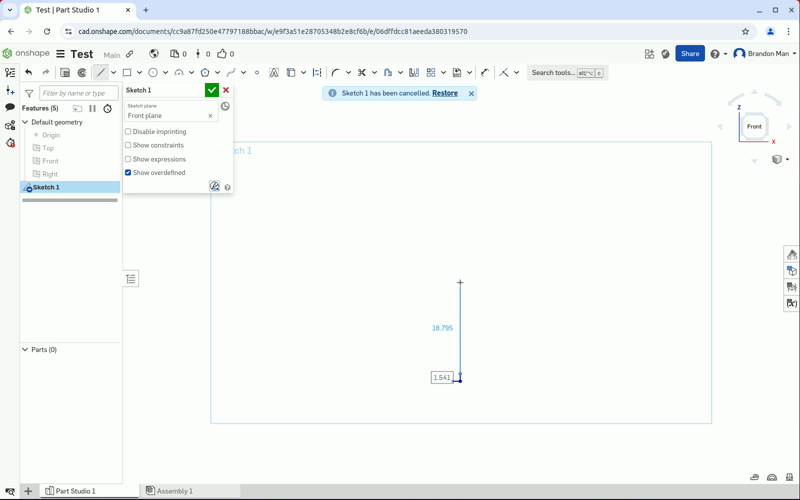
click(460, 282)
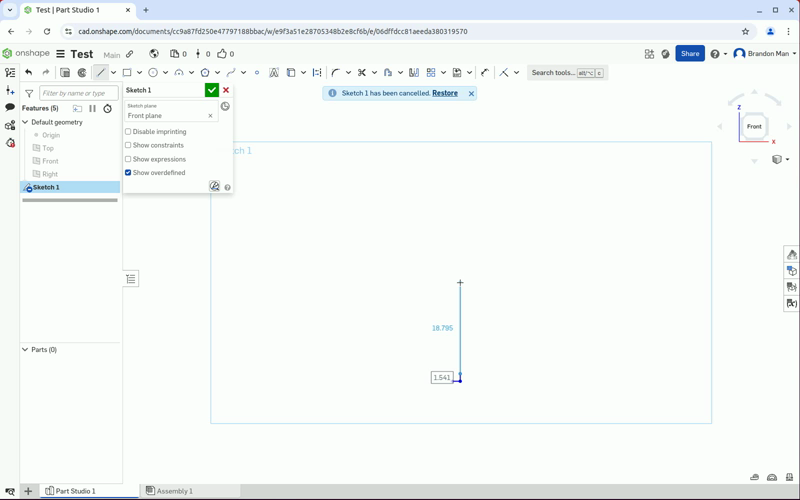
key_up(shift)
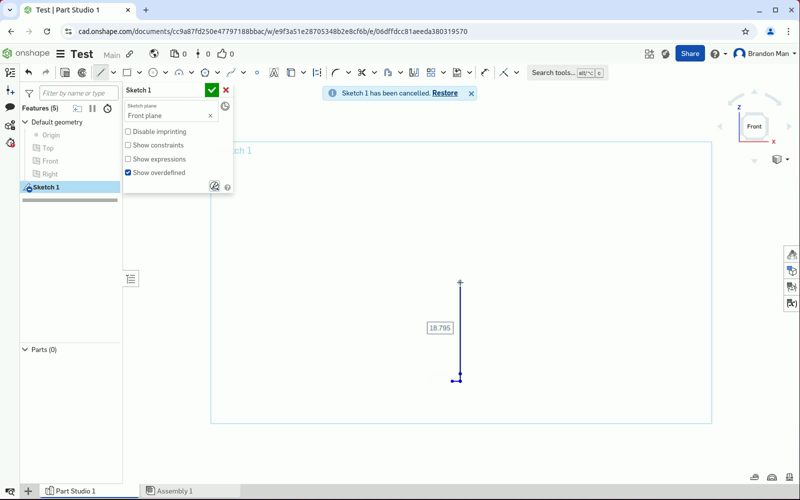
key_down(shift)
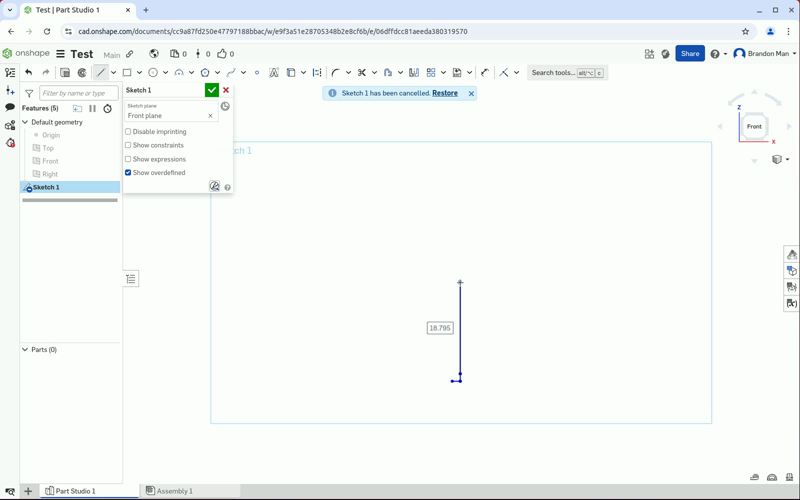
mouse_move(565, 282)
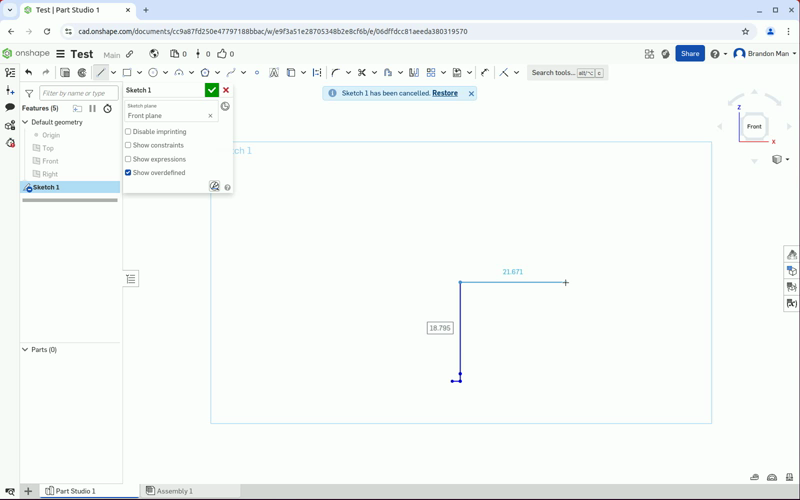
click(565, 282)
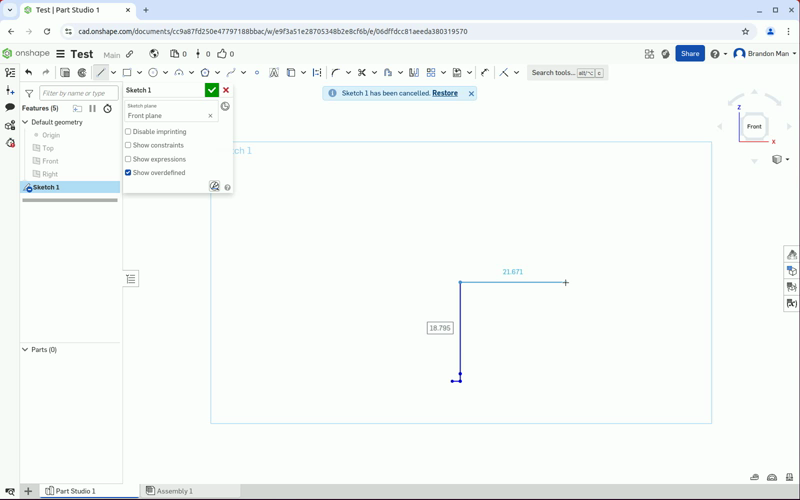
key_up(shift)
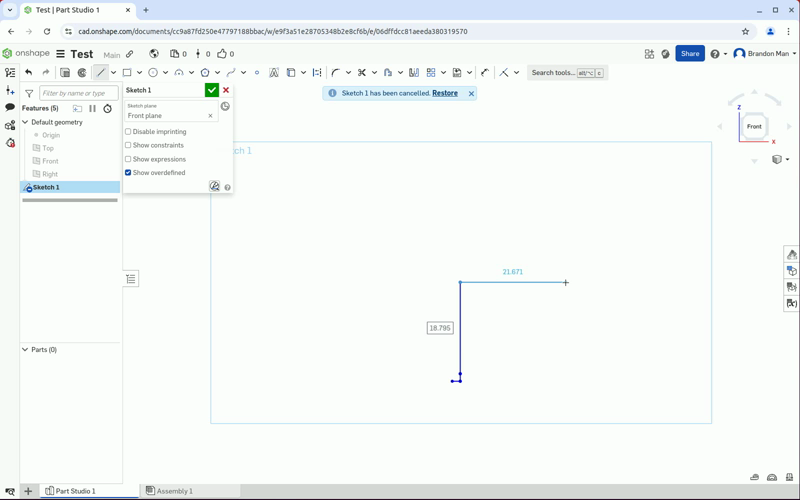
key_down(shift)
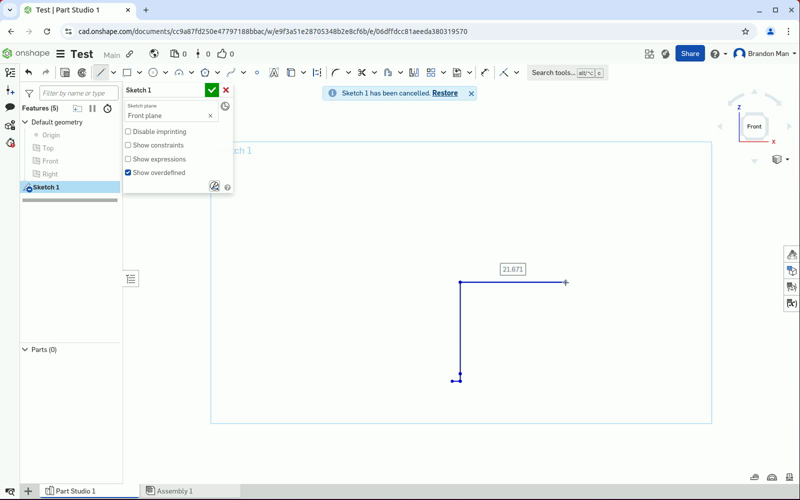
mouse_move(589, 282)
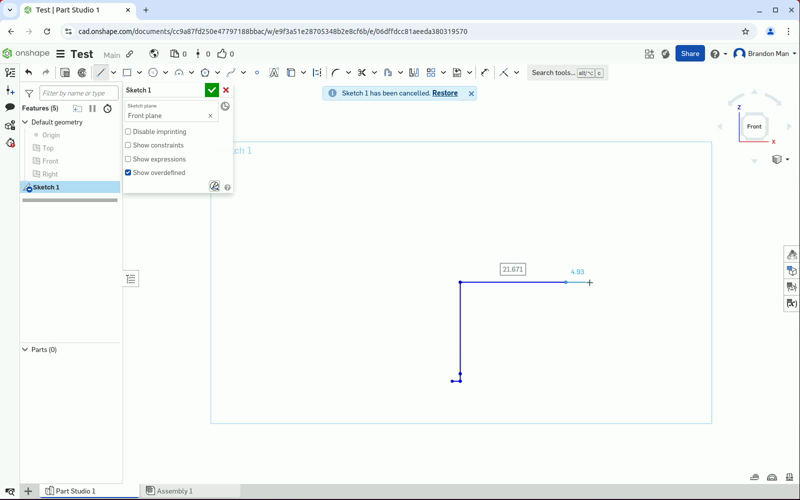
mouse_move(565, 293)
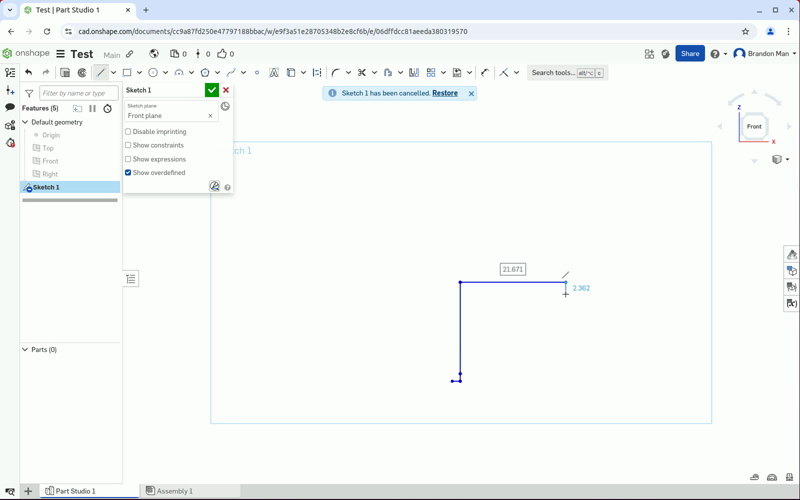
click(565, 293)
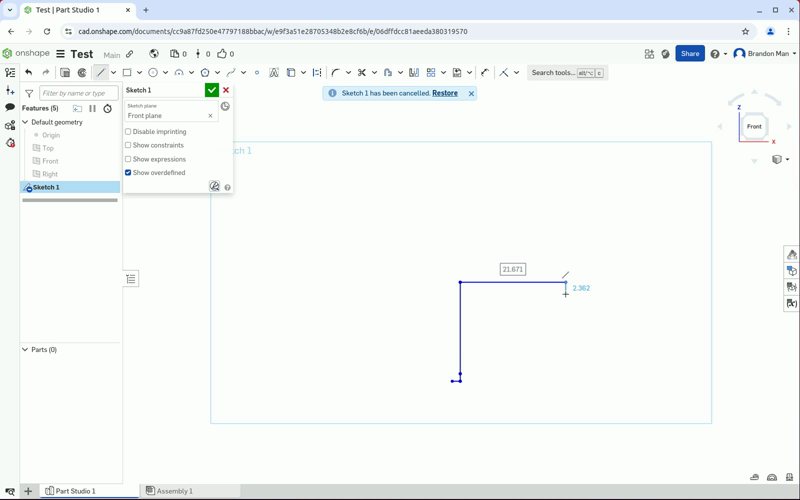
key_up(shift)
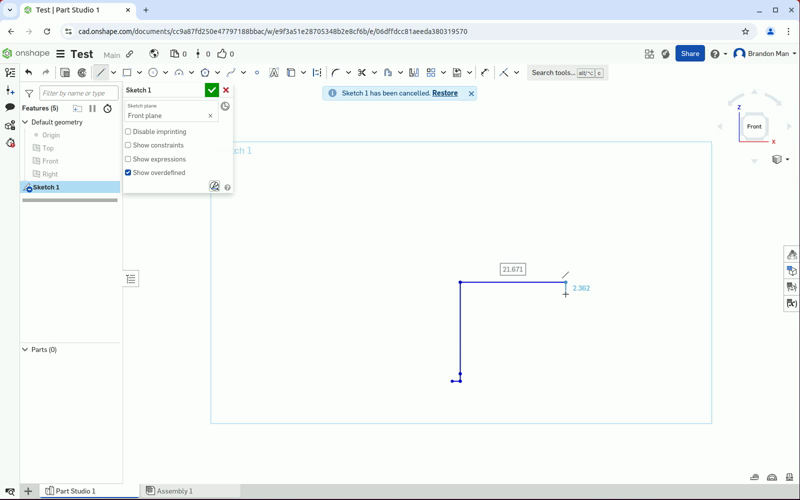
key_down(shift)
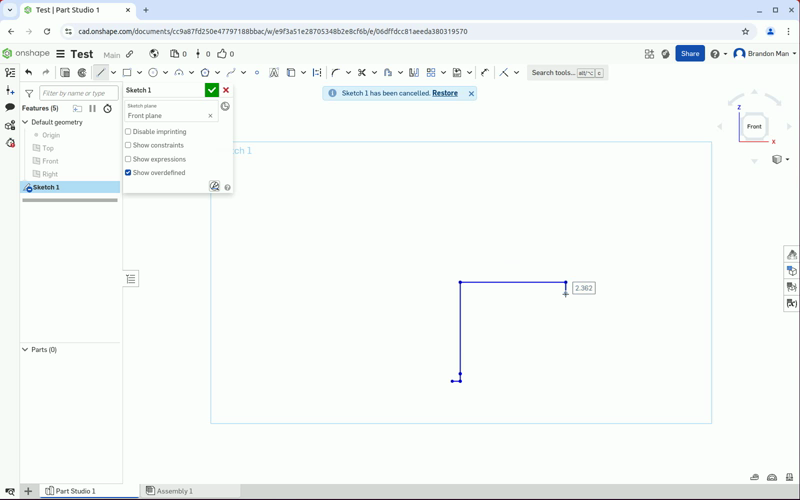
mouse_move(589, 293)
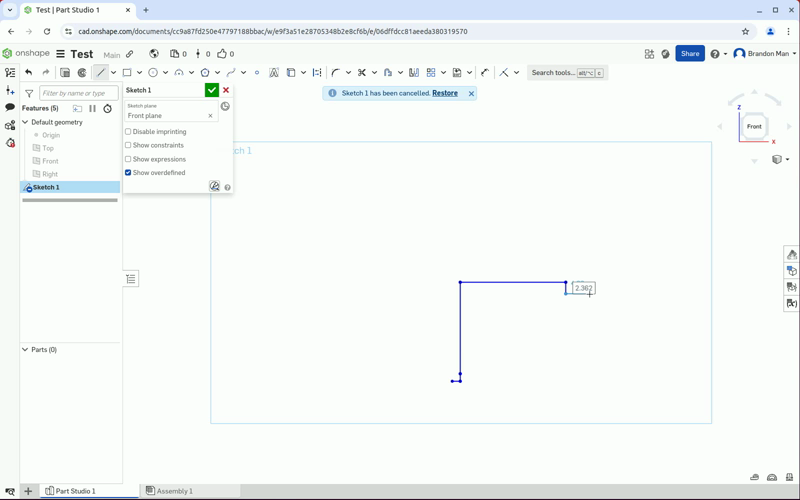
mouse_move(573, 293)
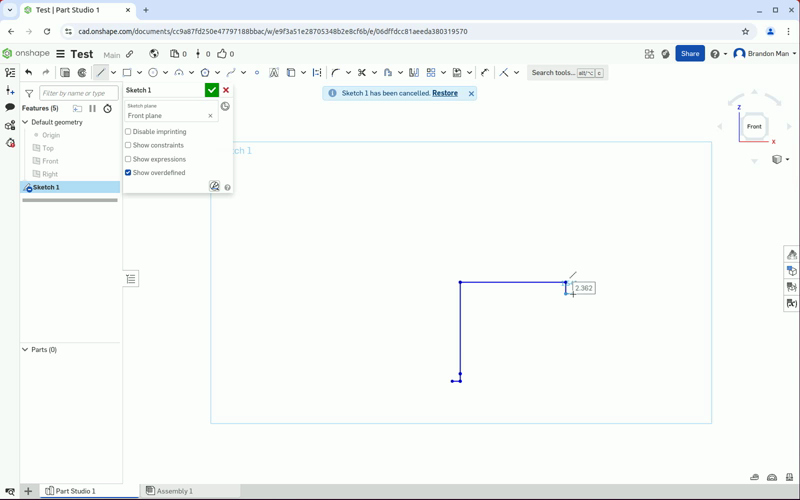
click(573, 293)
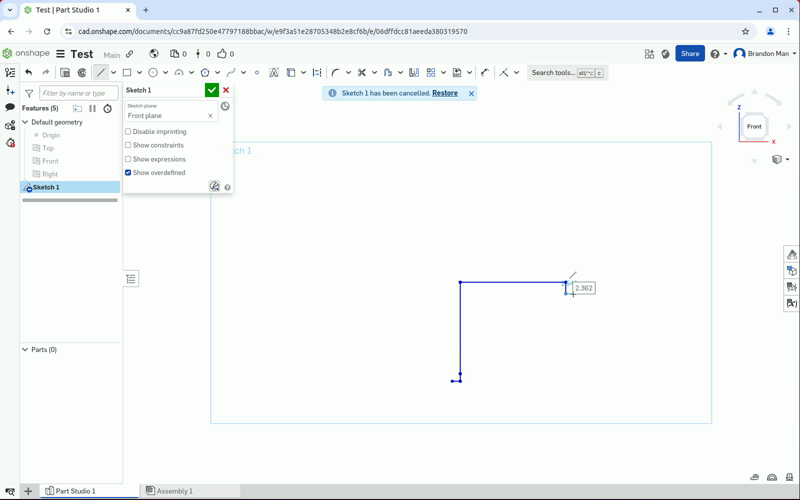
key_up(shift)
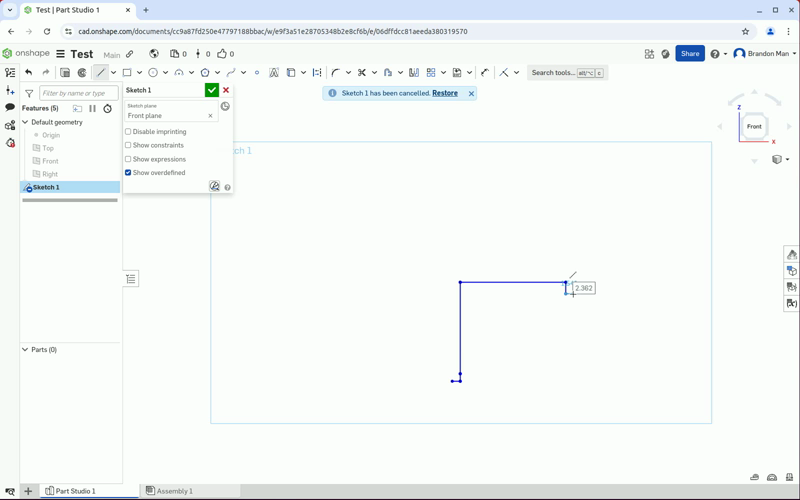
key_down(shift)
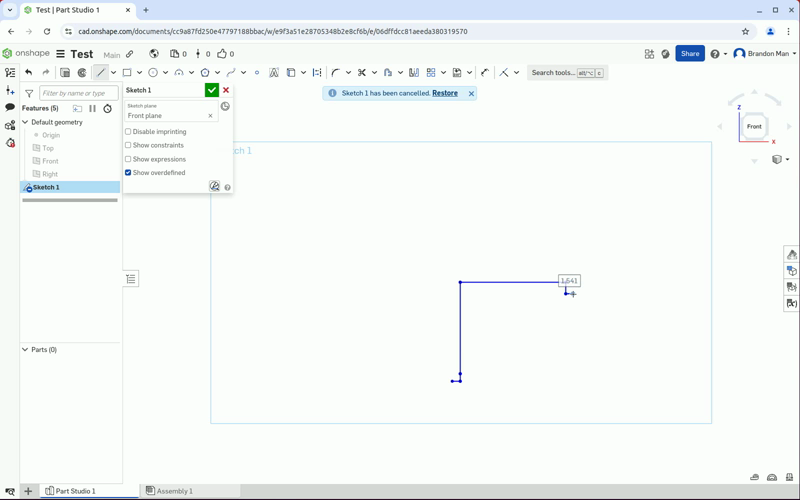
mouse_move(589, 293)
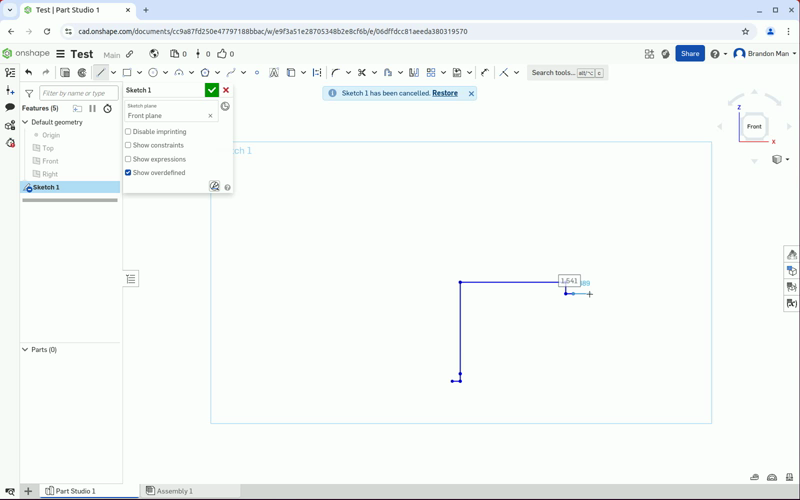
mouse_move(573, 274)
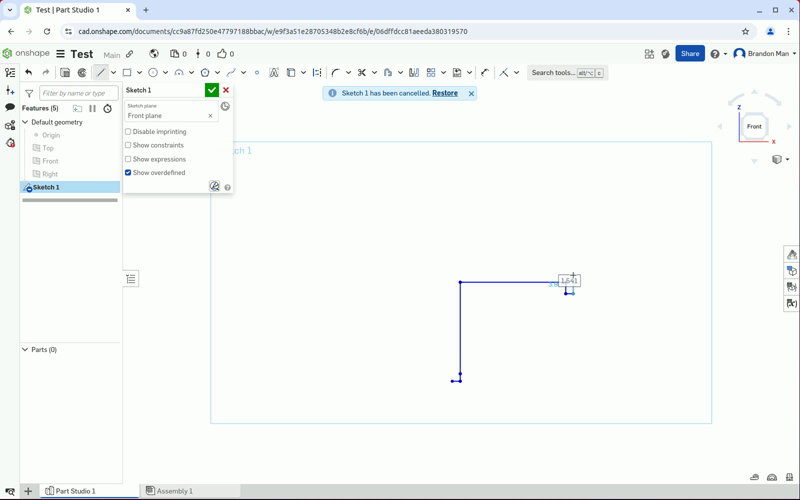
click(573, 274)
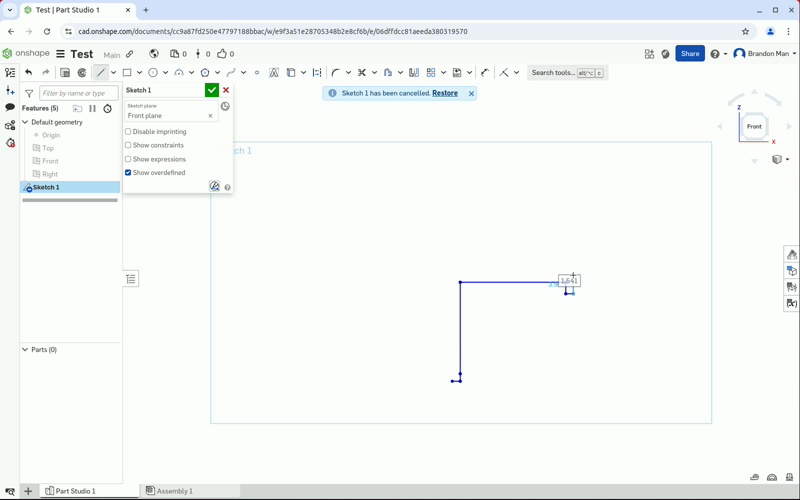
key_up(shift)
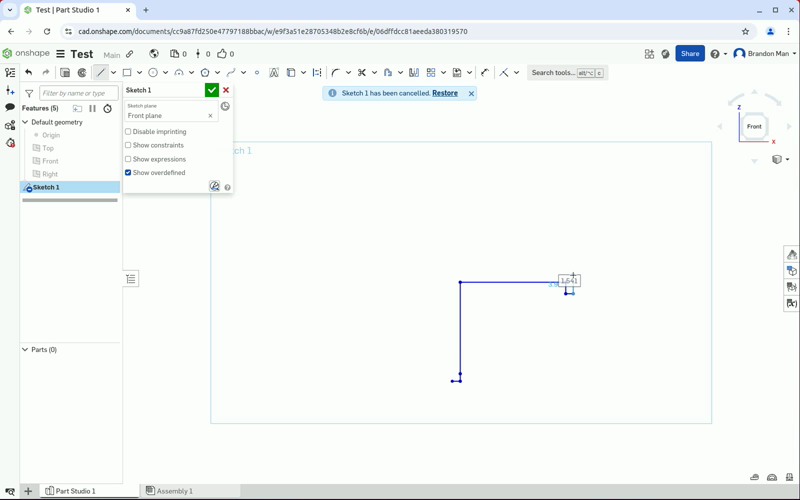
key_down(shift)
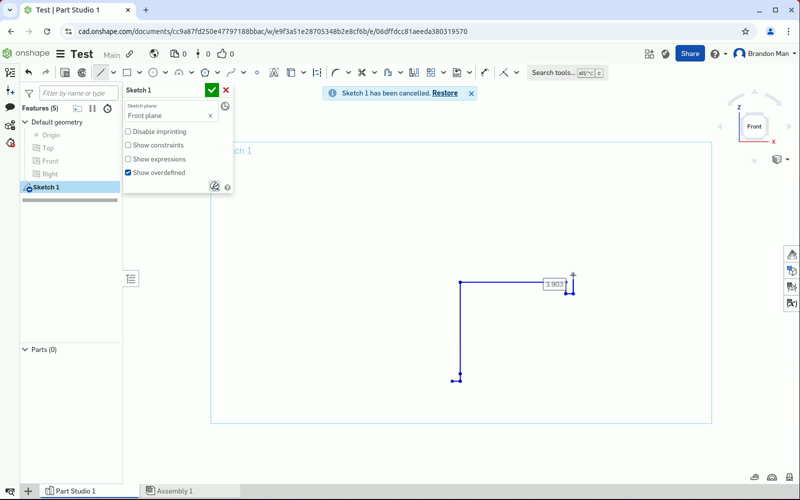
mouse_move(452, 274)
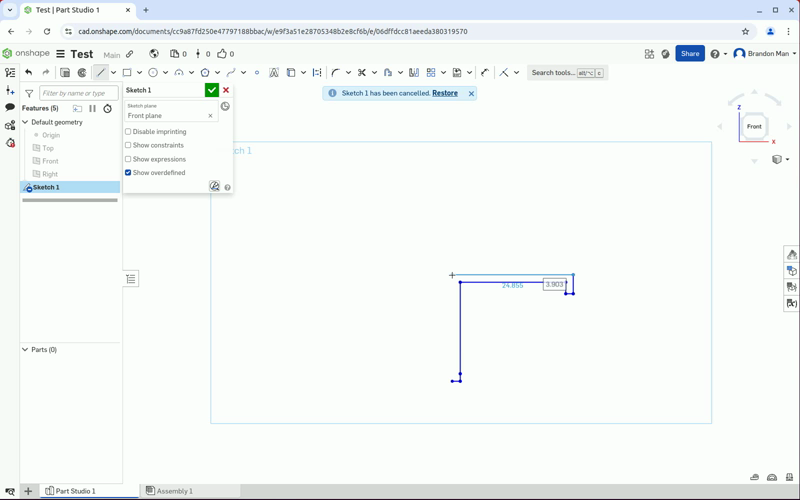
click(452, 274)
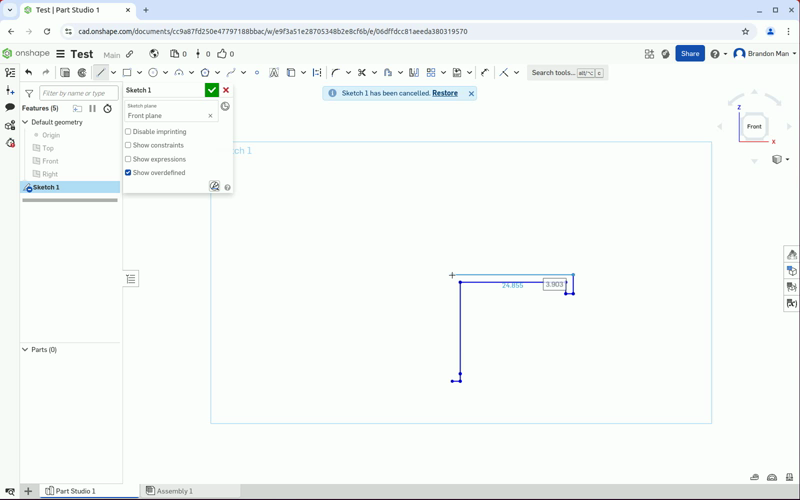
key_up(shift)
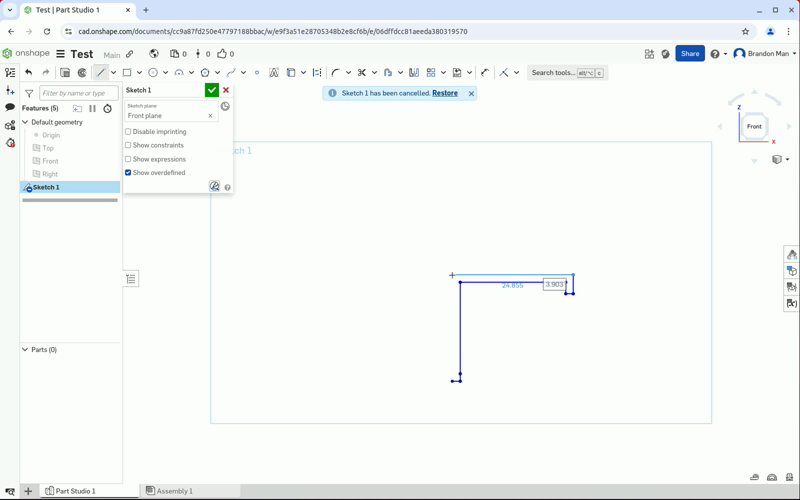
key_down(shift)
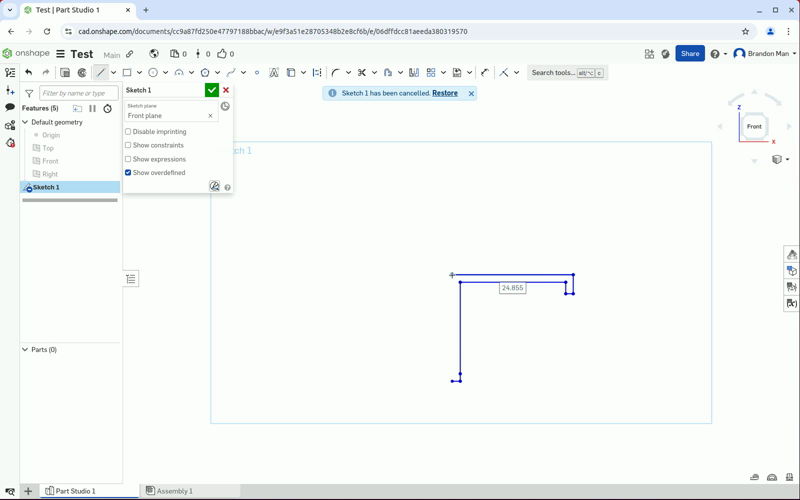
mouse_move(452, 381)
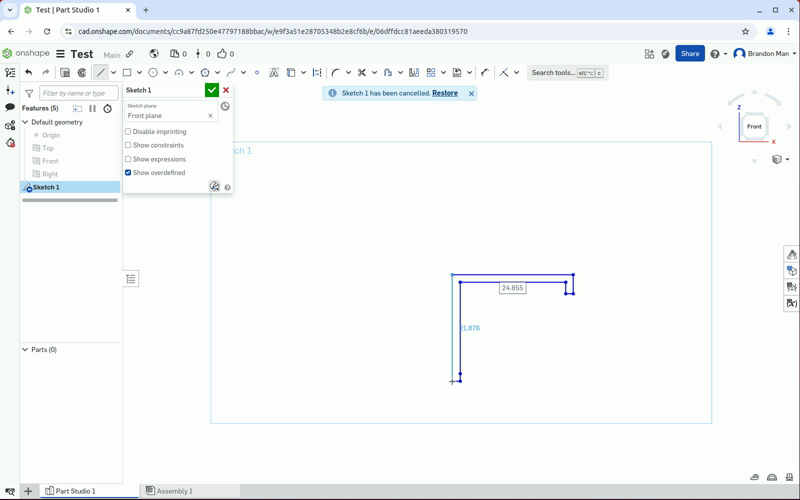
key_up(shift)
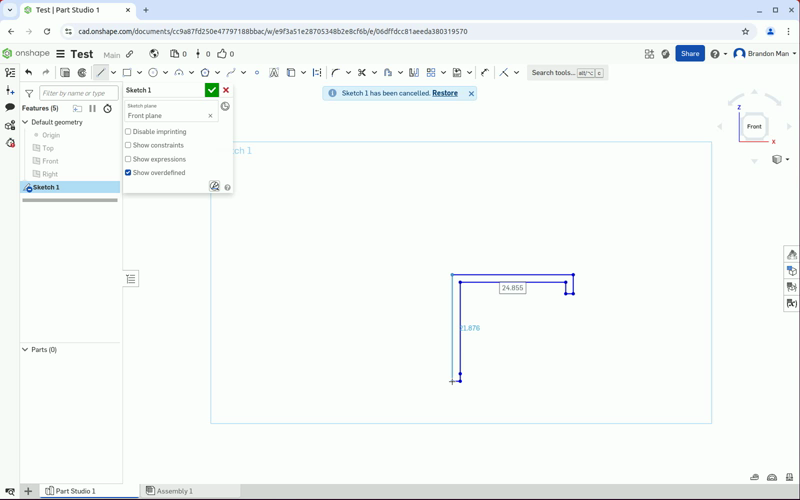
click(452, 381)
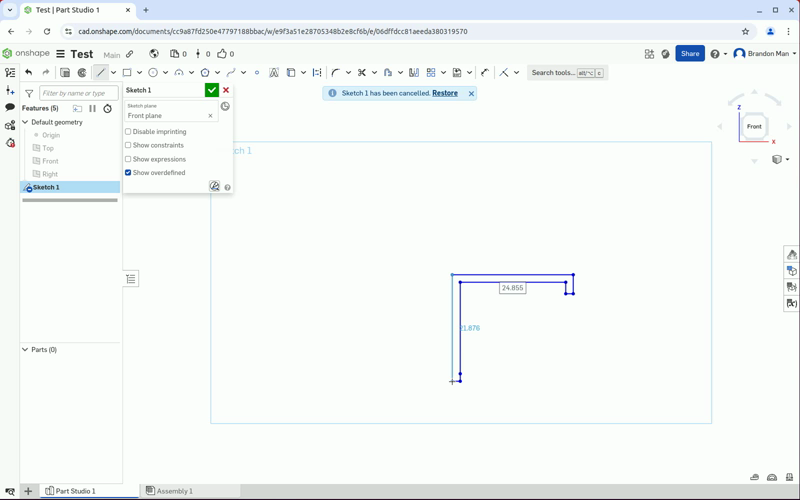
key(esc)
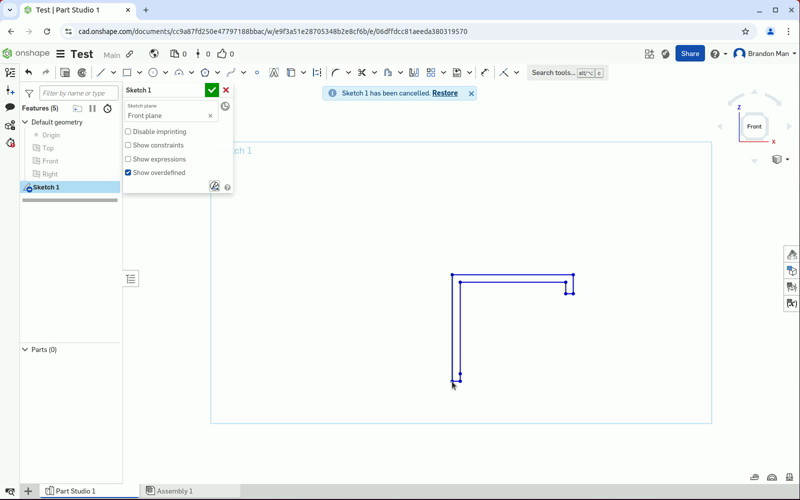
mouse_move(455, 334)
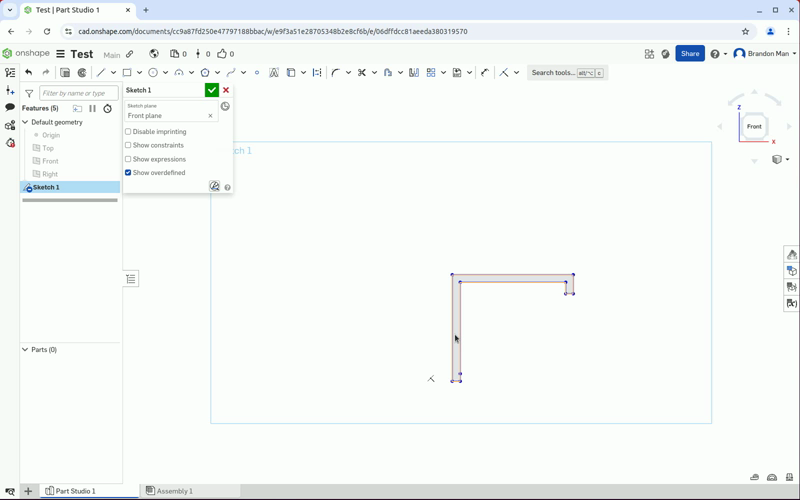
scroll(6)
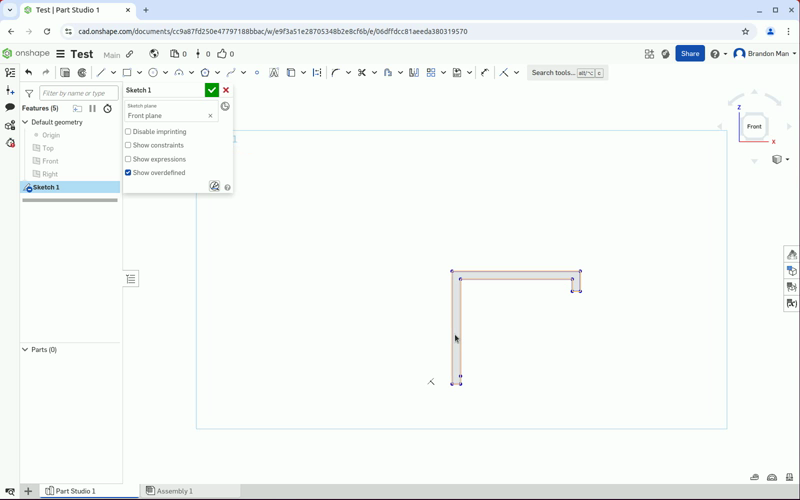
scroll(6)
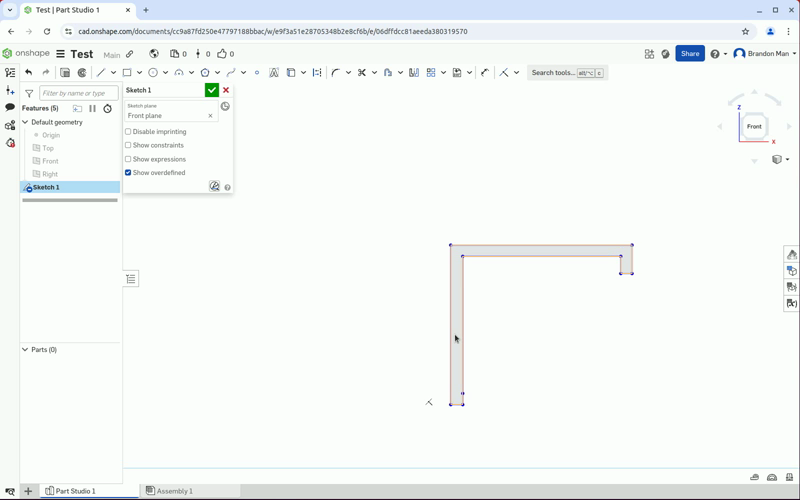
scroll(6)
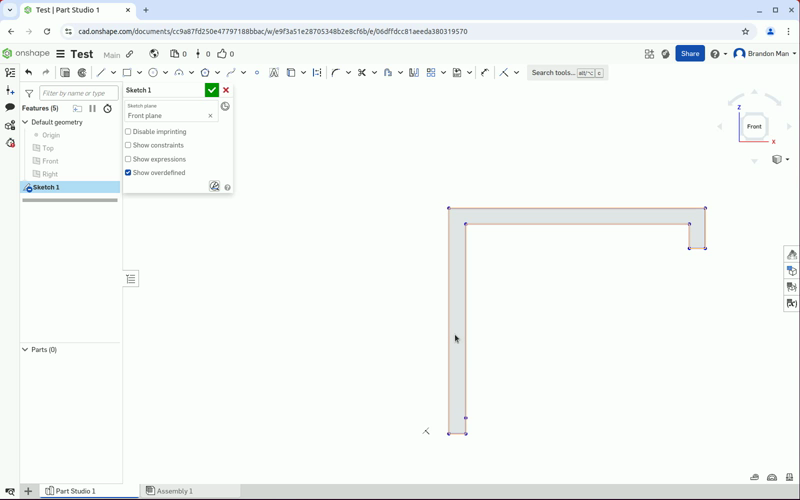
scroll(6)
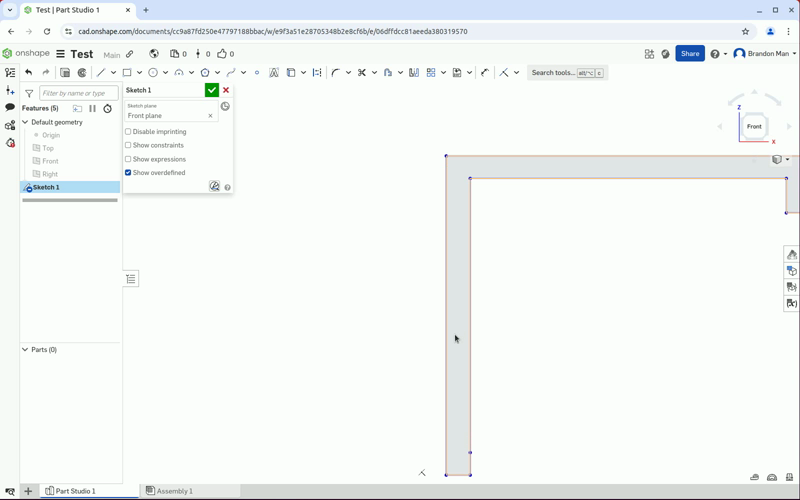
scroll(6)
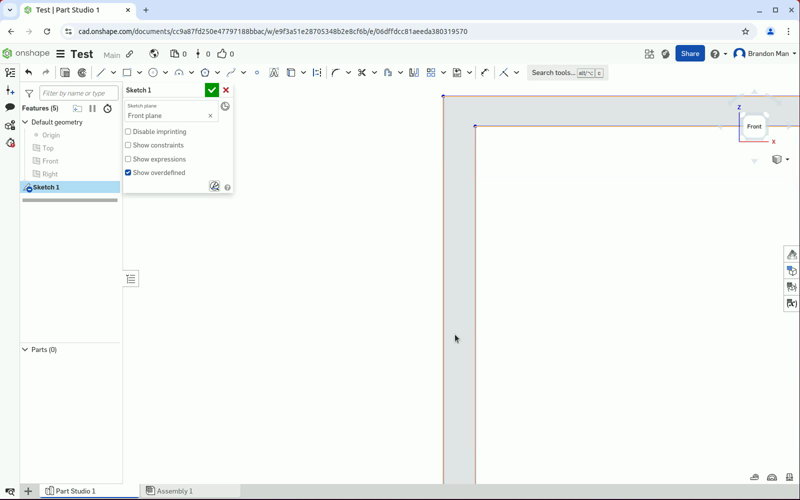
scroll(6)
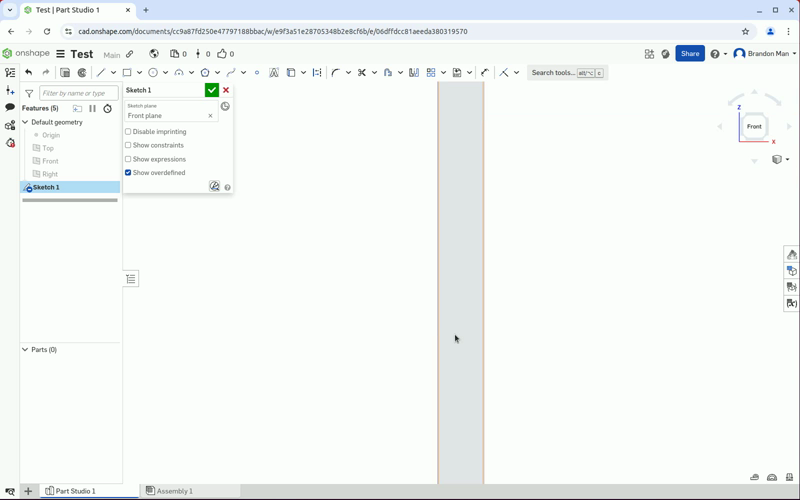
scroll(6)
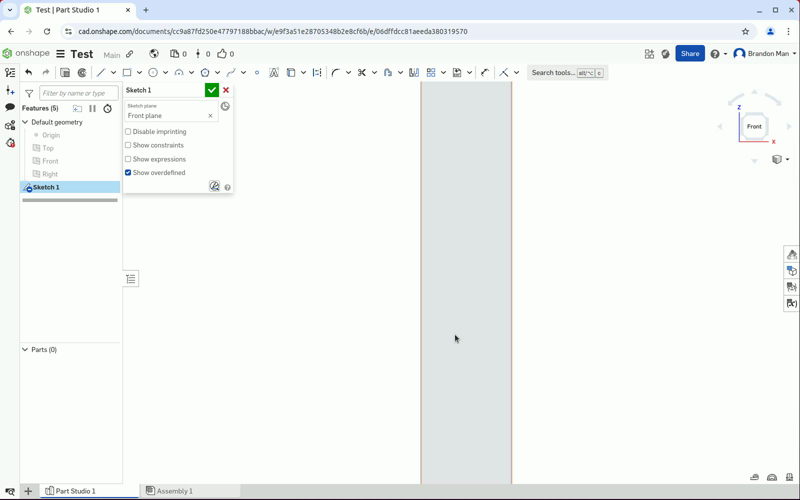
click(455, 334)
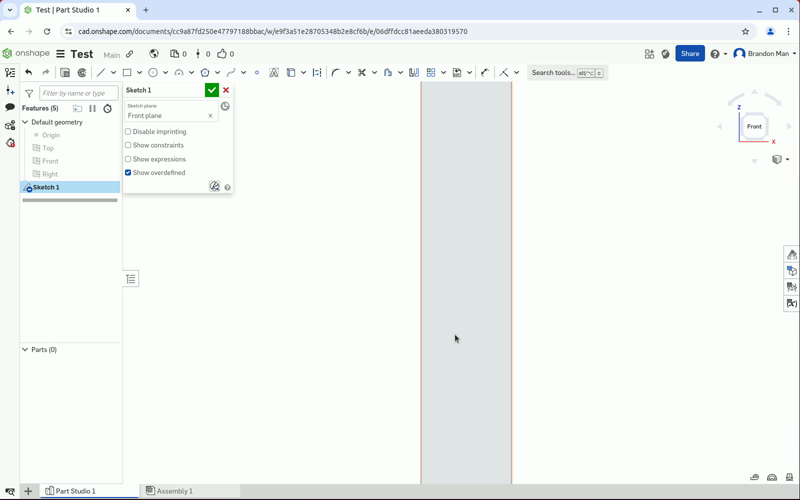
scroll(-6)
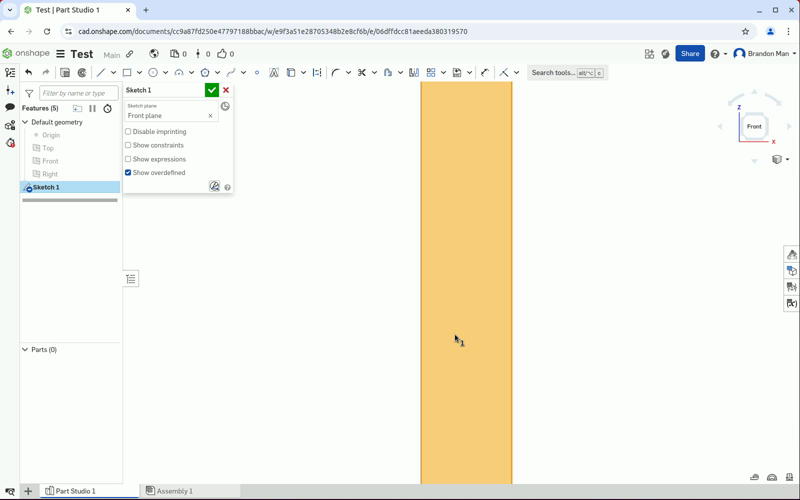
scroll(-6)
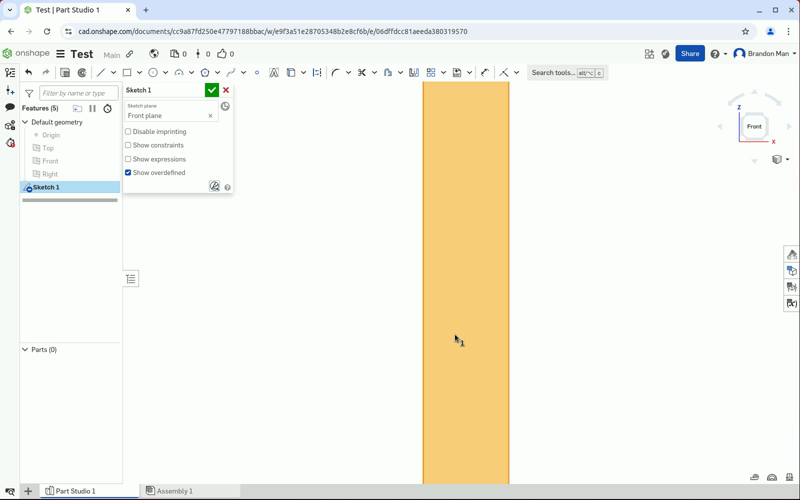
scroll(-6)
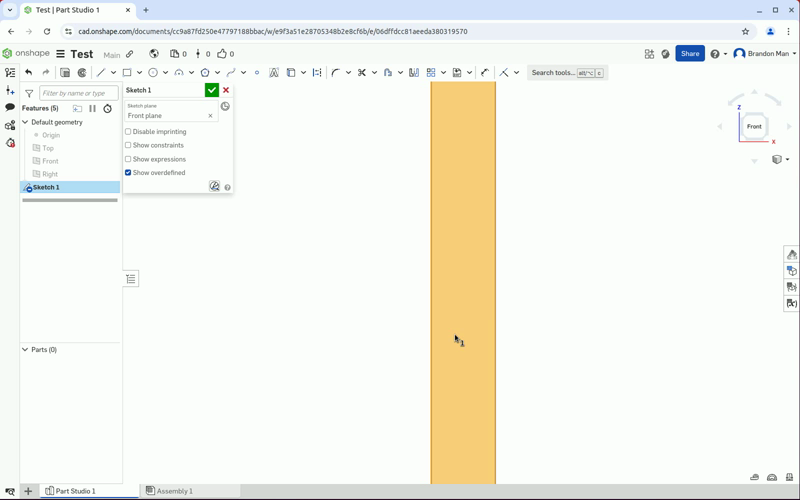
scroll(-6)
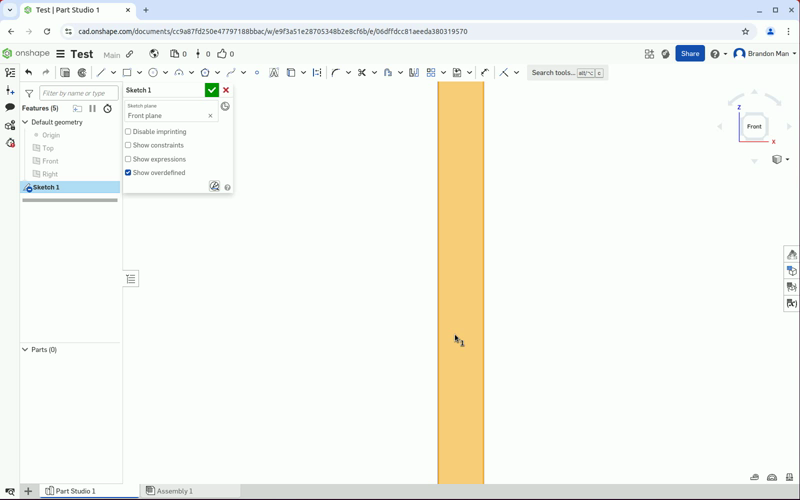
scroll(-6)
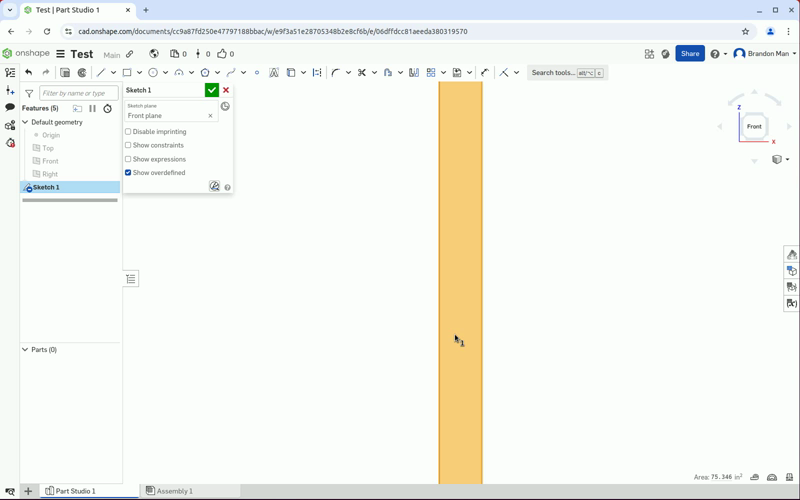
scroll(-6)
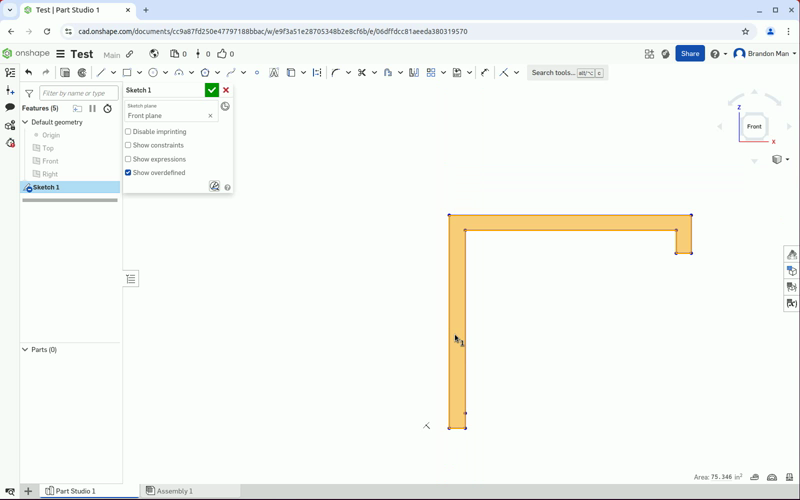
scroll(-6)
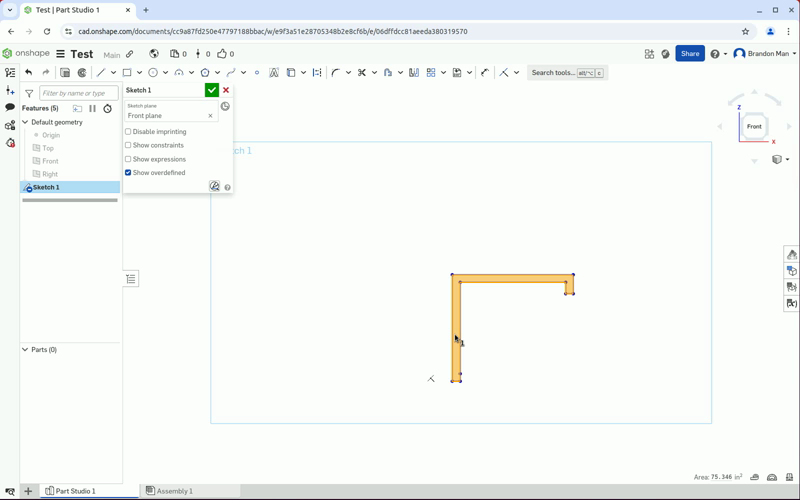
mouse_move(73, 352)
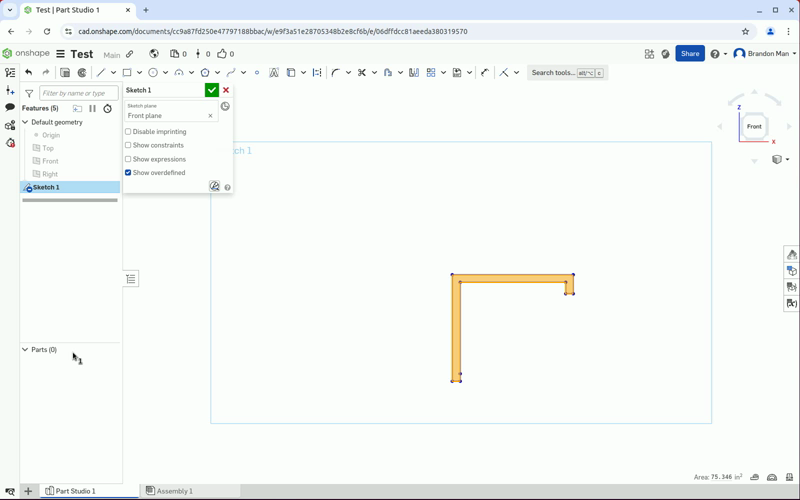
key(shift+y)
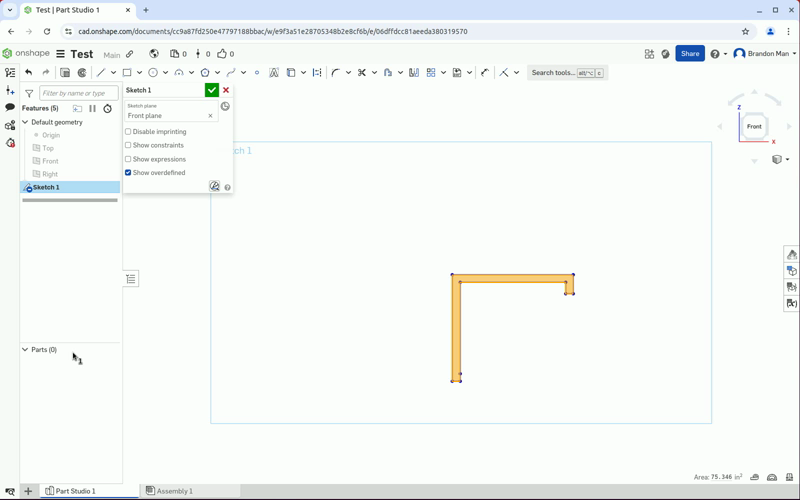
key(shift+e)
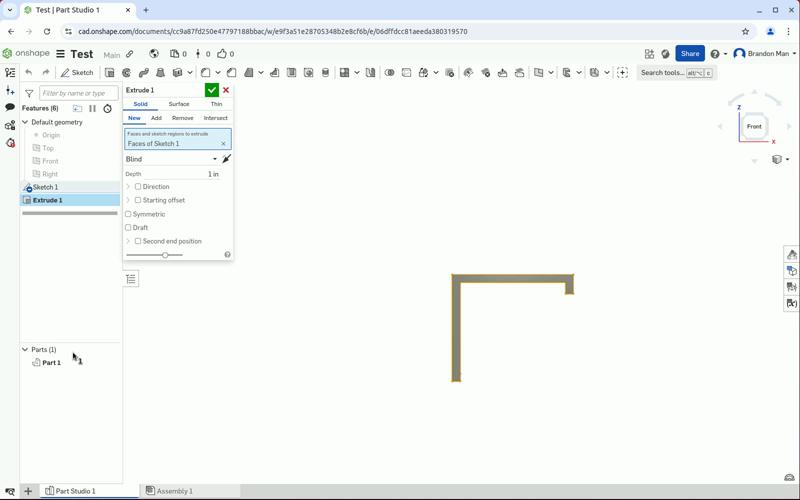
mouse_move(143, 106)
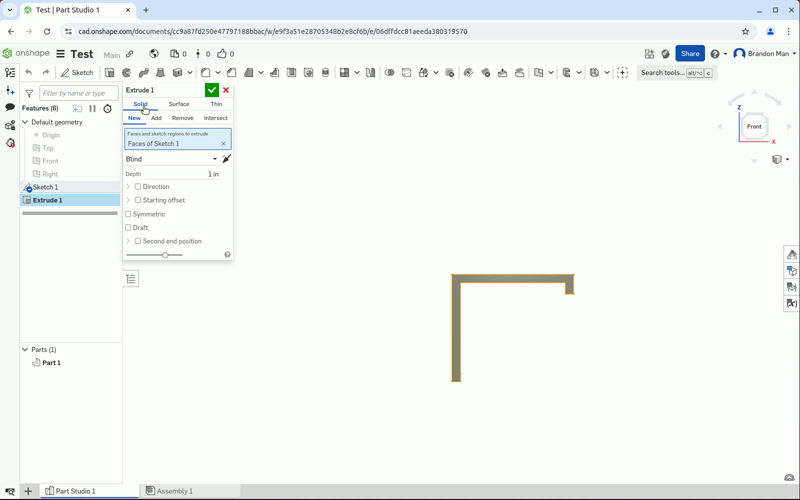
click(143, 106)
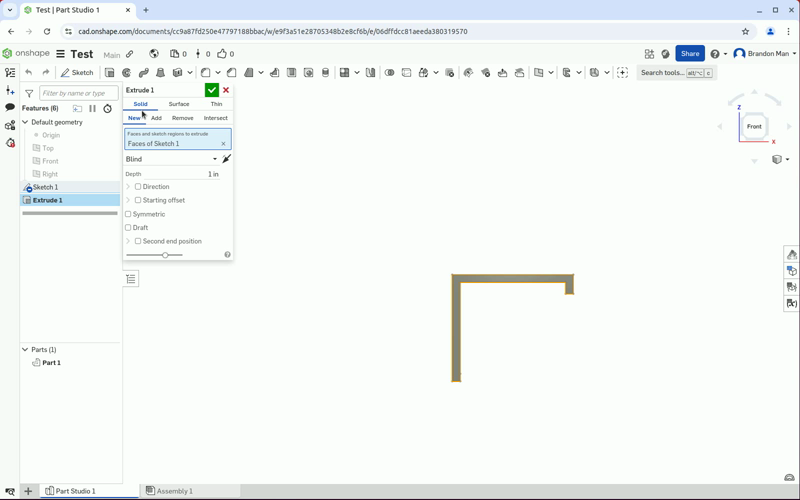
mouse_move(137, 120)
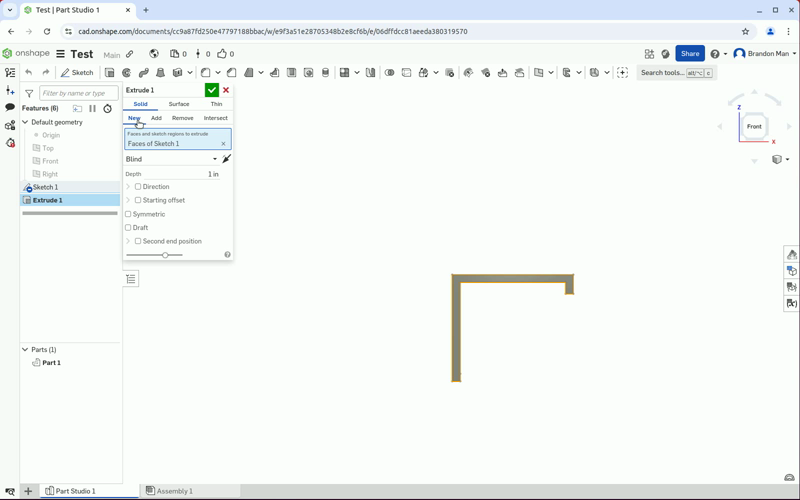
click(137, 120)
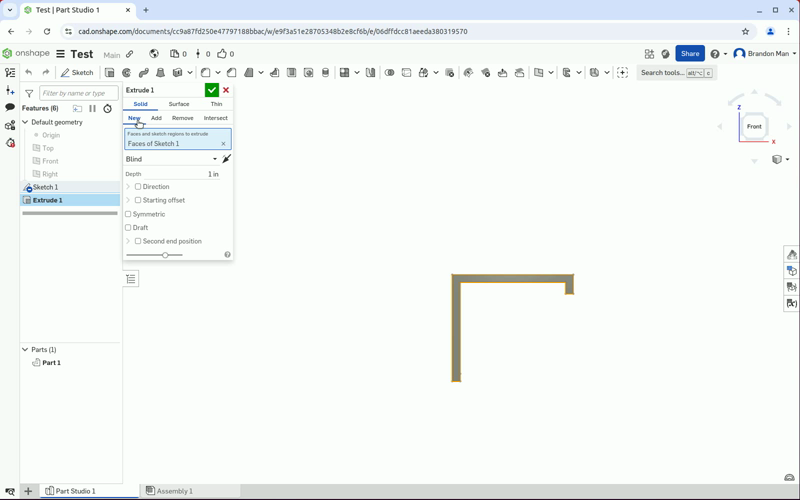
key(tab, 4)
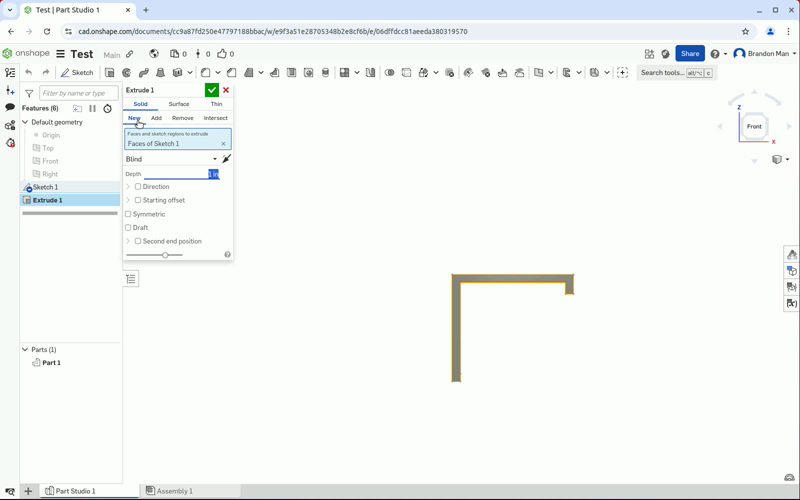
text(18.294)
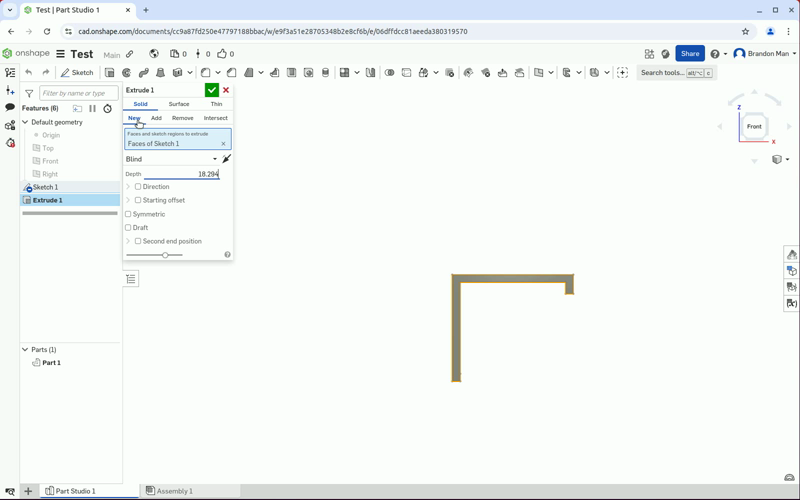
key(enter)
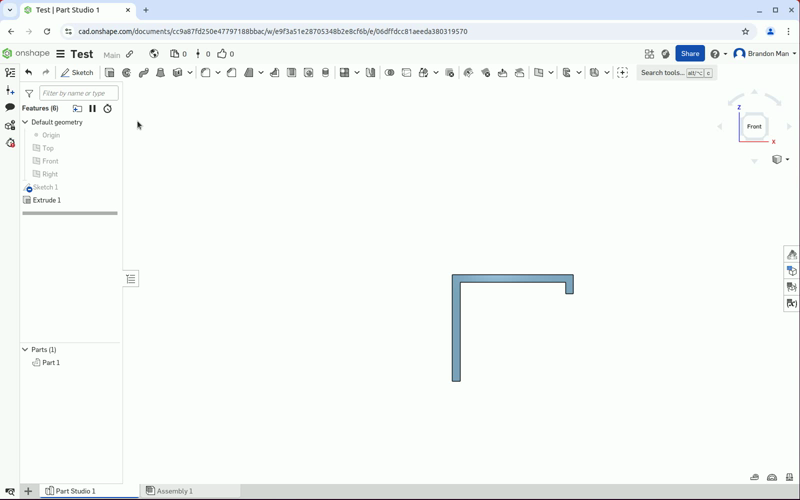
key(shift+h)
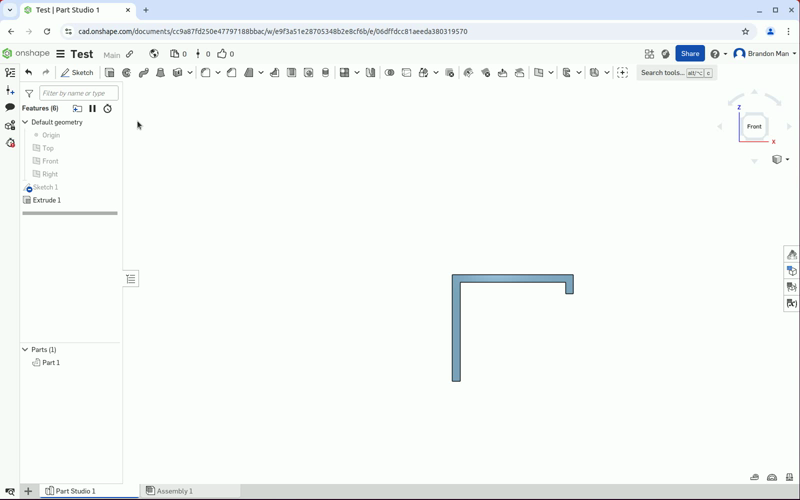
key(shift+h)
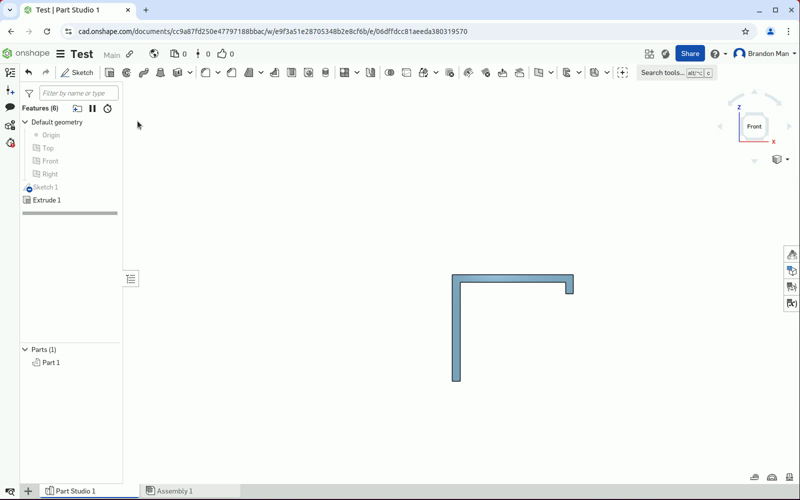
mouse_move(73, 189)
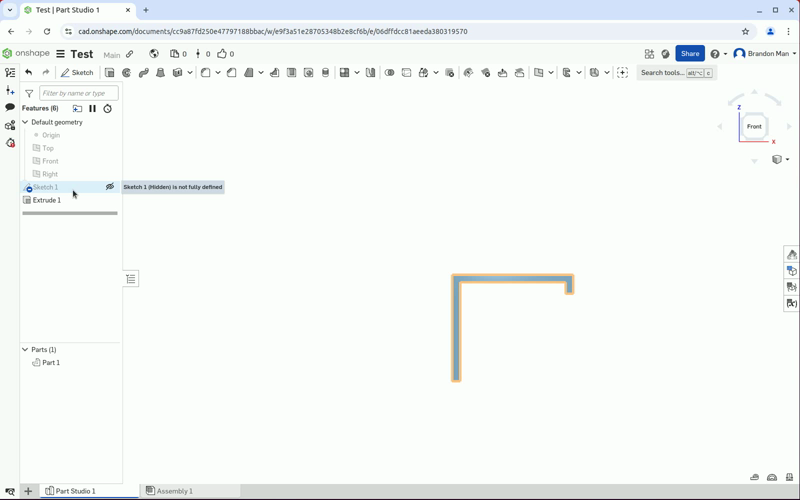
click(73, 189)
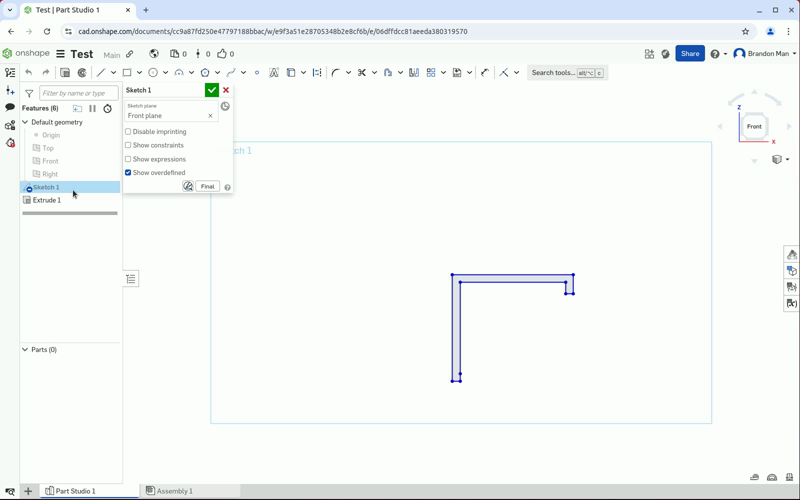
mouse_move(229, 92)
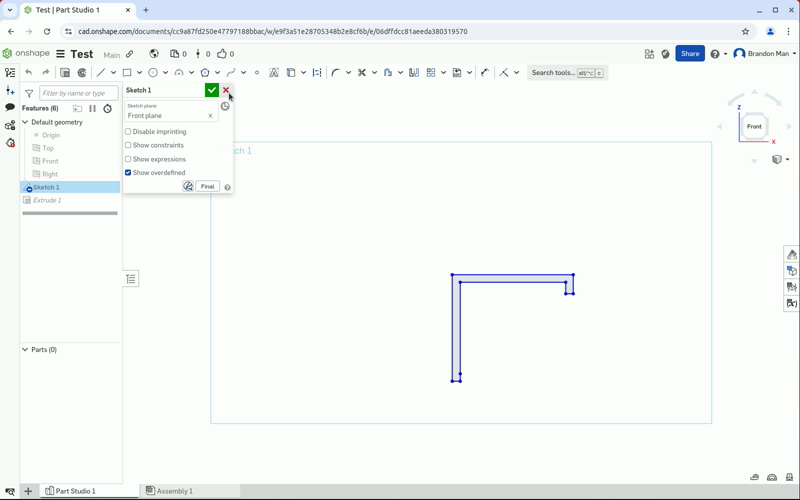
click(229, 92)
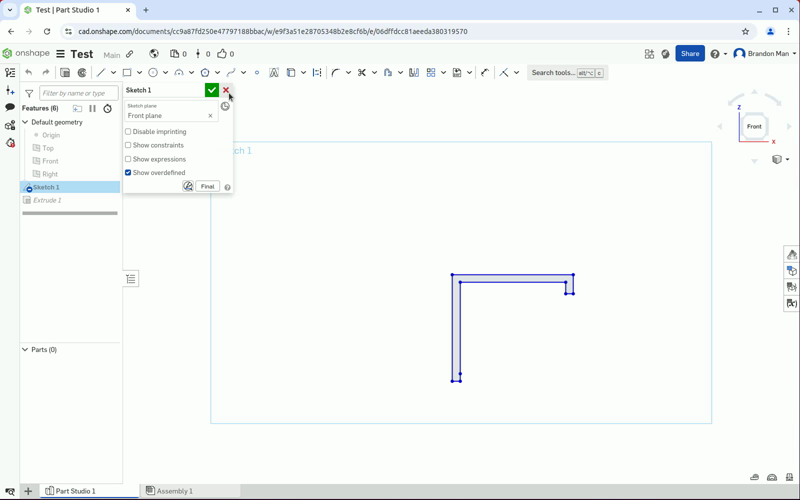
key(shift+s)
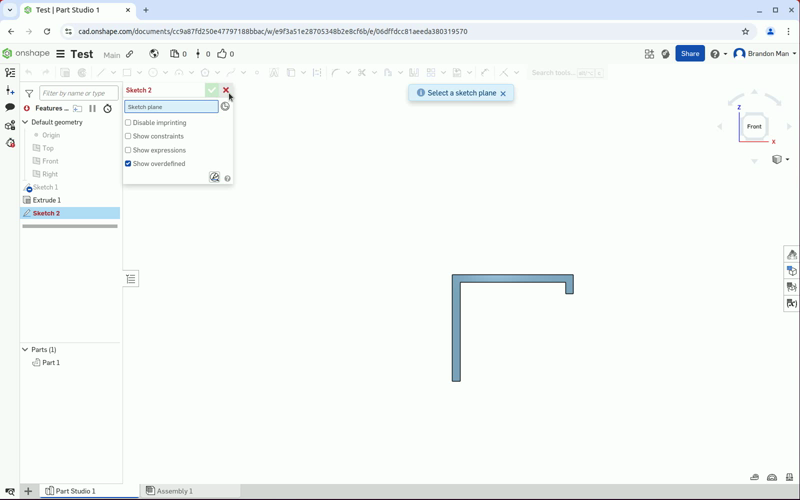
mouse_move(73, 163)
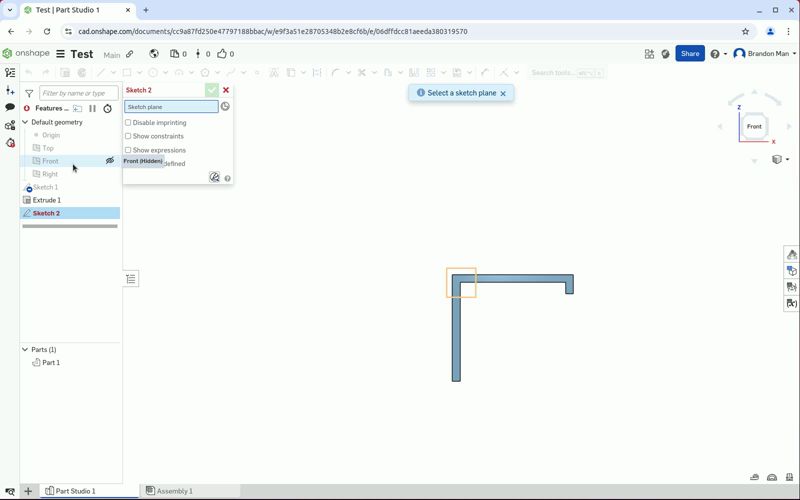
click(73, 163)
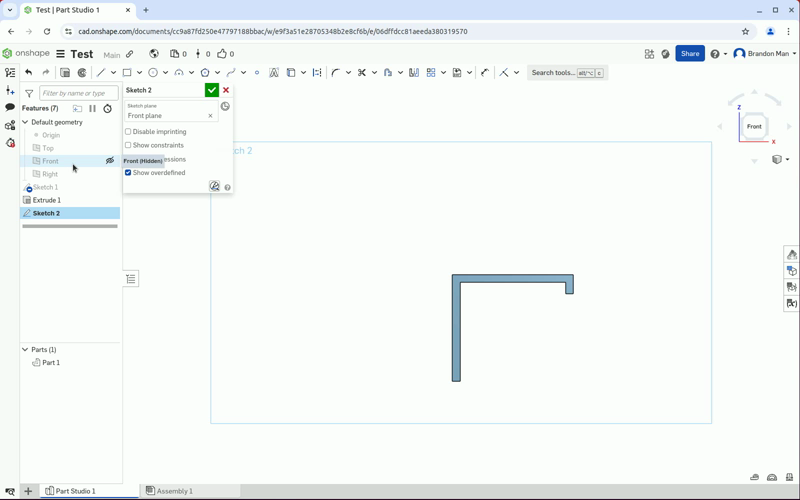
mouse_move(73, 352)
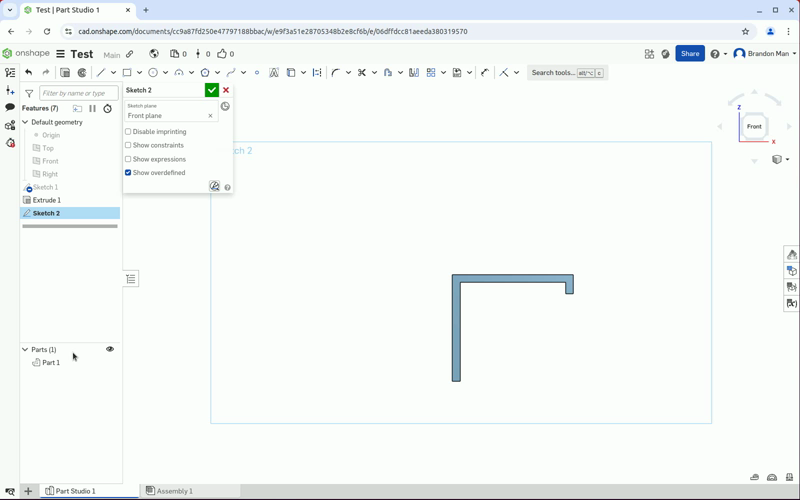
key(y)
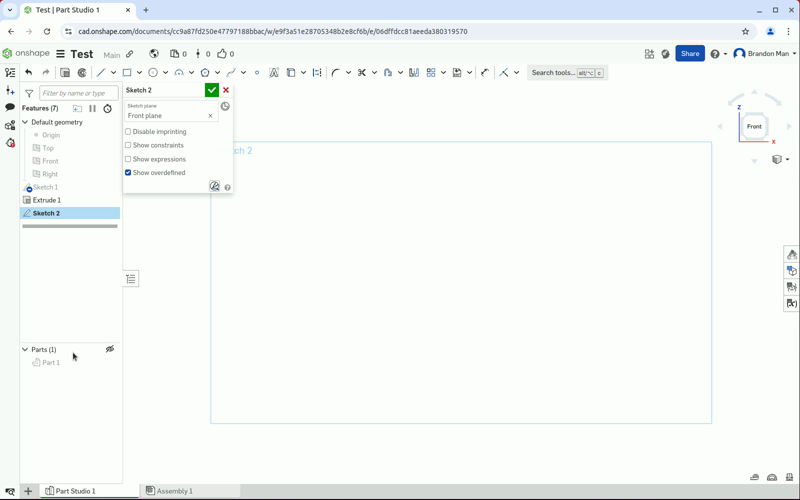
key(l)
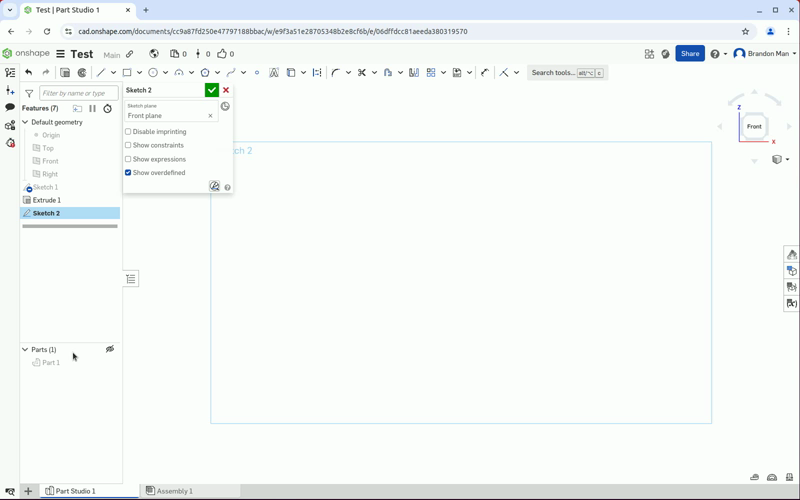
key_down(shift)
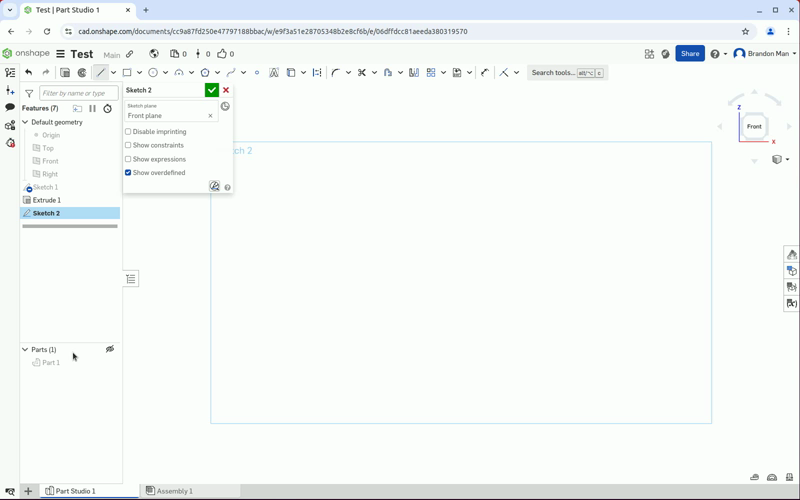
mouse_move(486, 381)
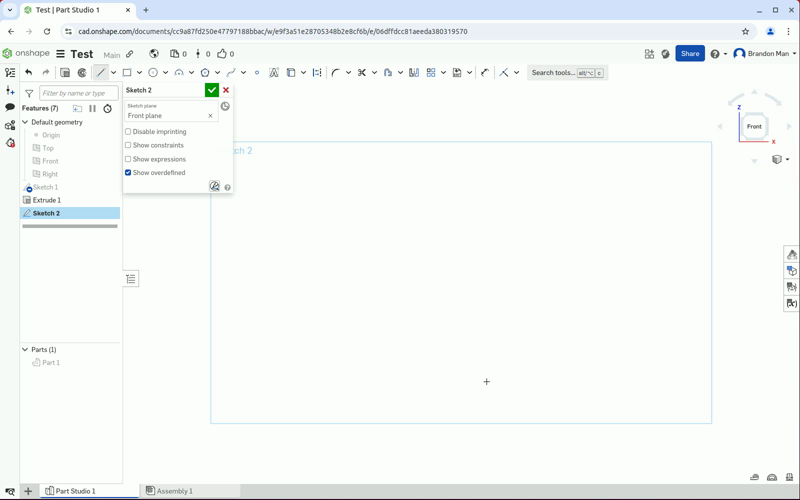
click(486, 381)
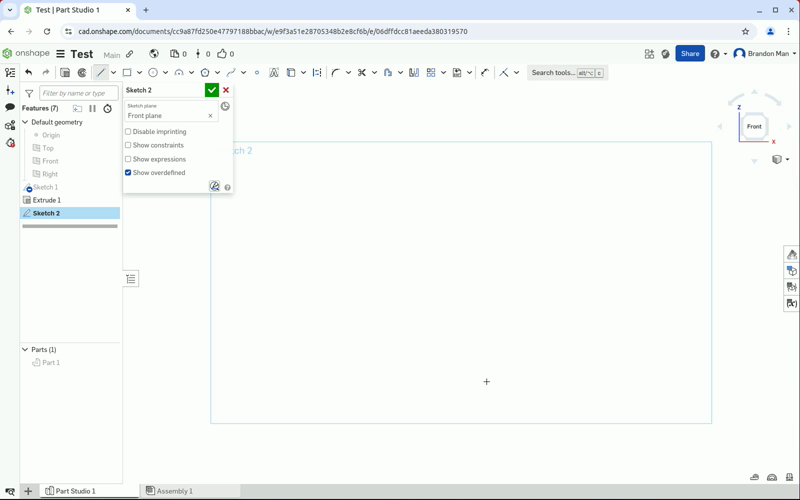
key_up(shift)
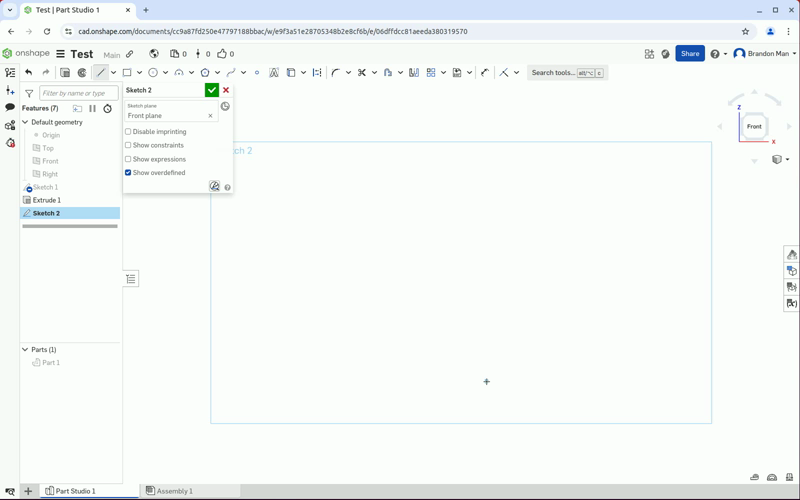
key_down(shift)
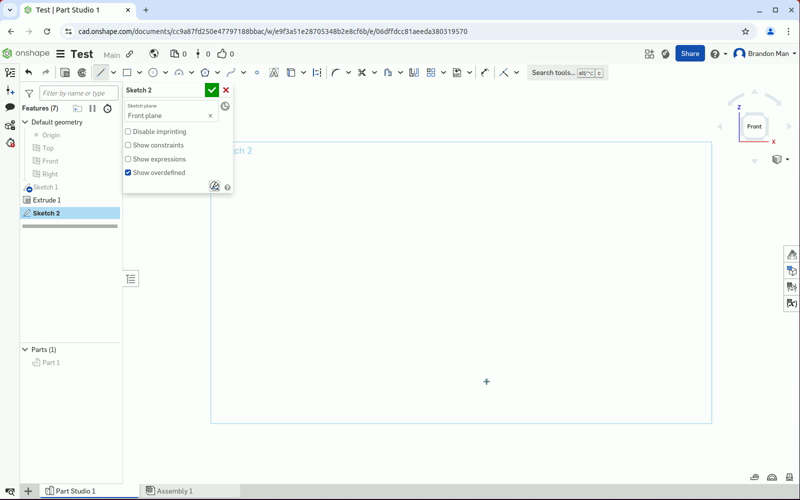
mouse_move(573, 381)
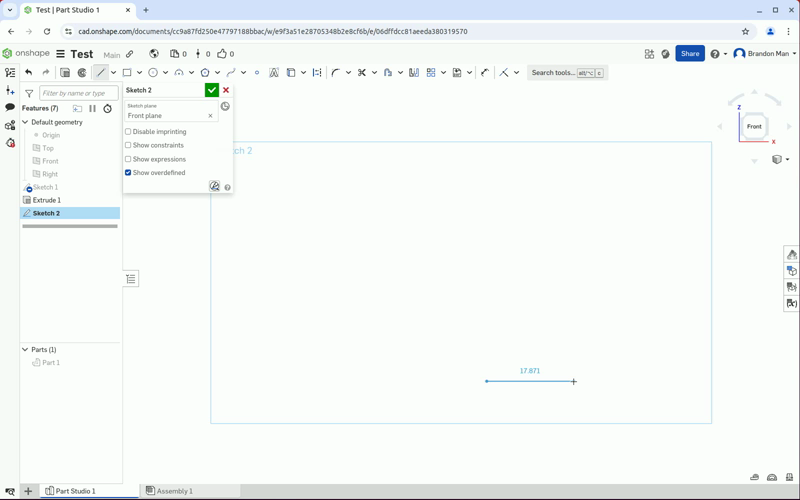
click(573, 381)
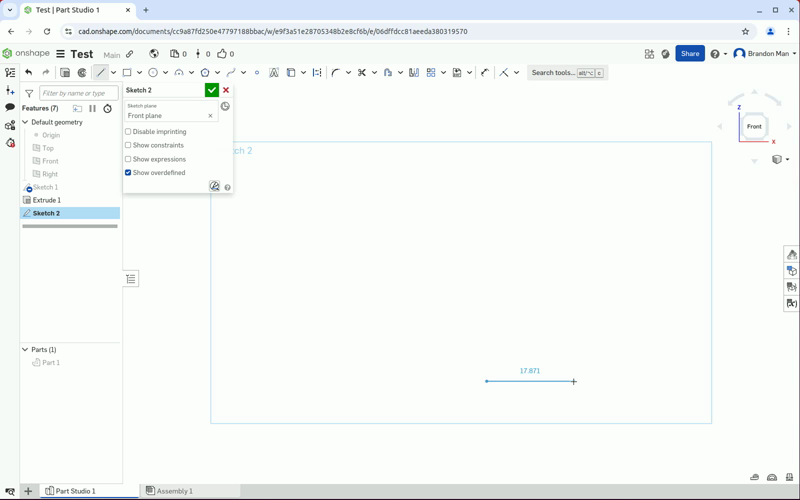
key_up(shift)
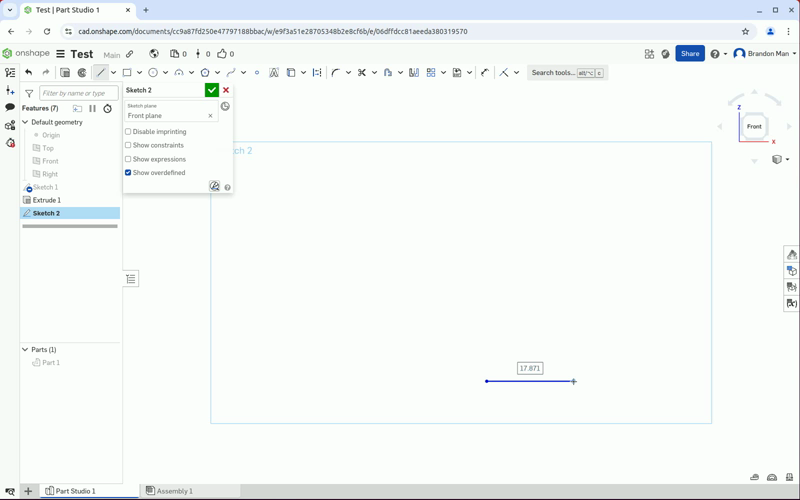
key_down(shift)
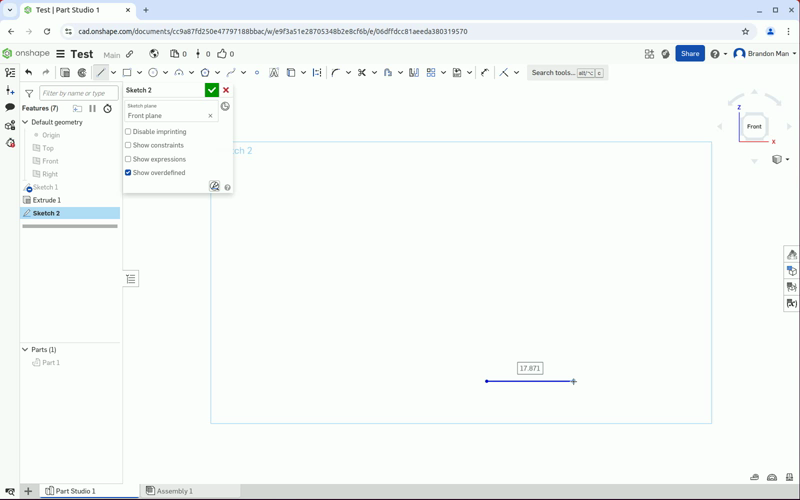
mouse_move(589, 381)
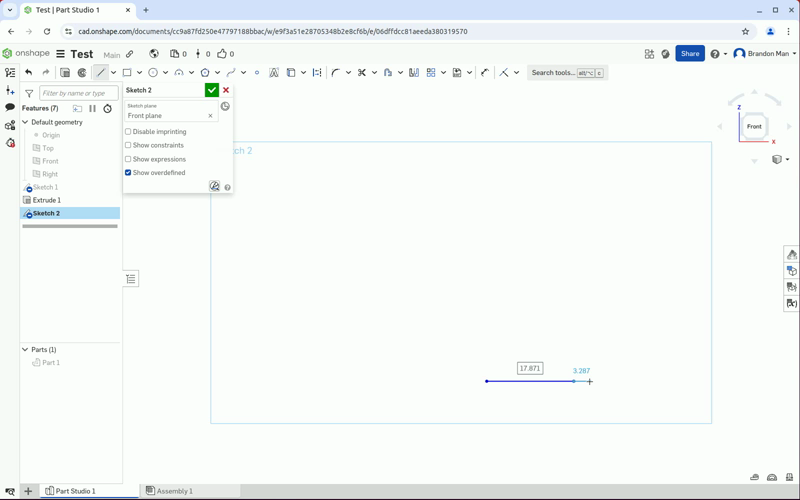
mouse_move(573, 321)
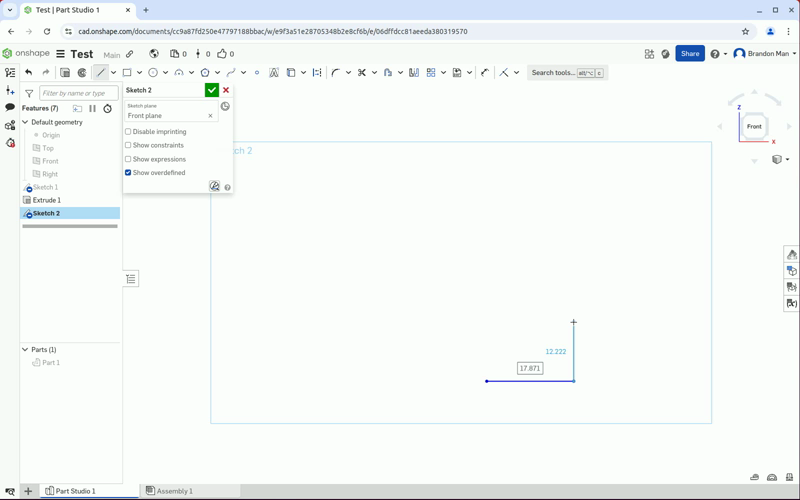
click(573, 321)
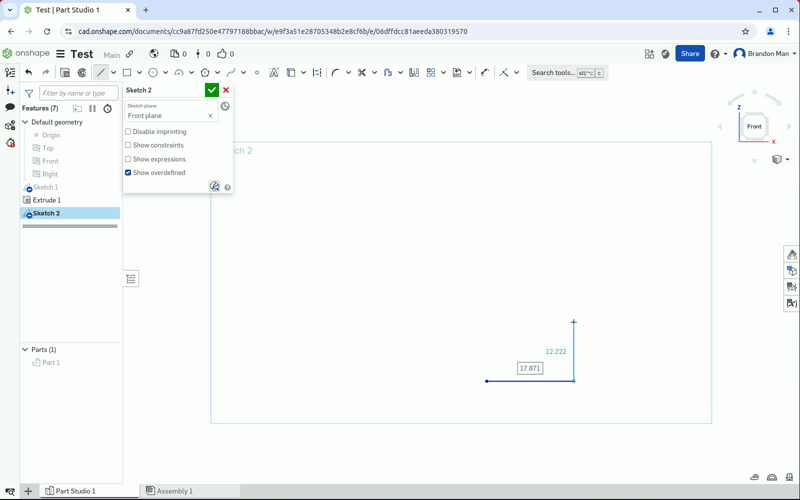
key_up(shift)
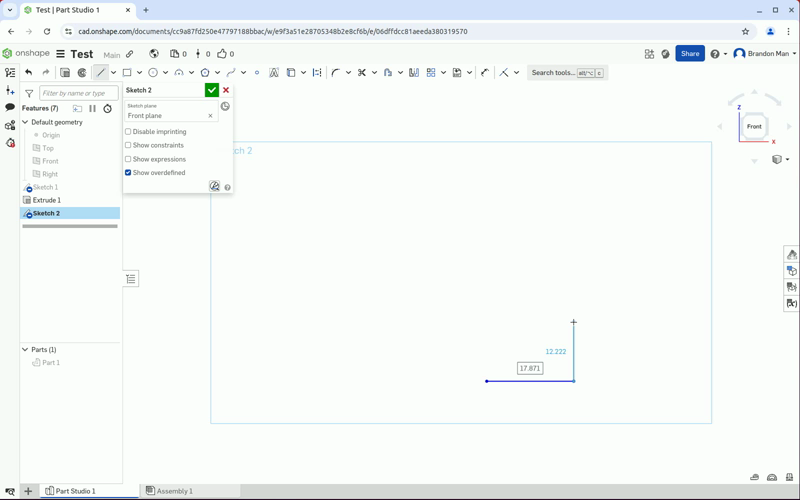
key_down(shift)
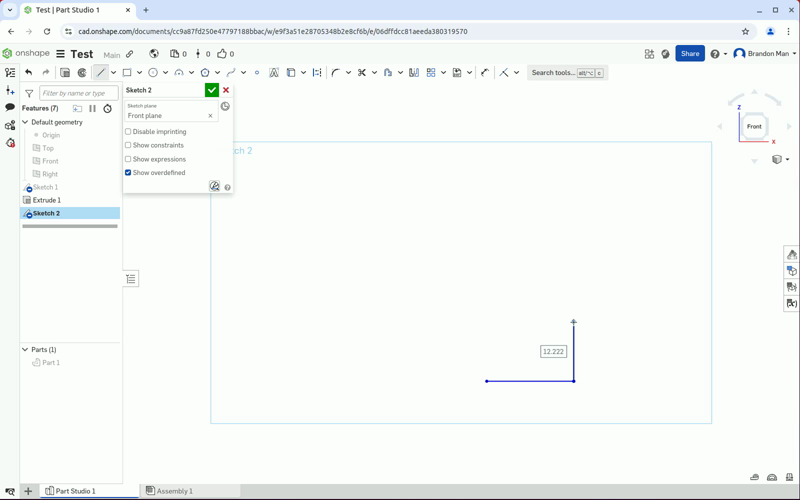
mouse_move(589, 321)
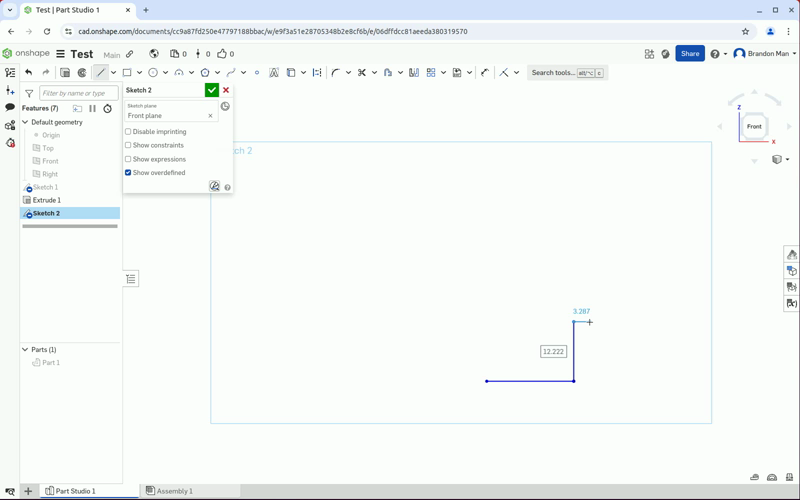
mouse_move(565, 321)
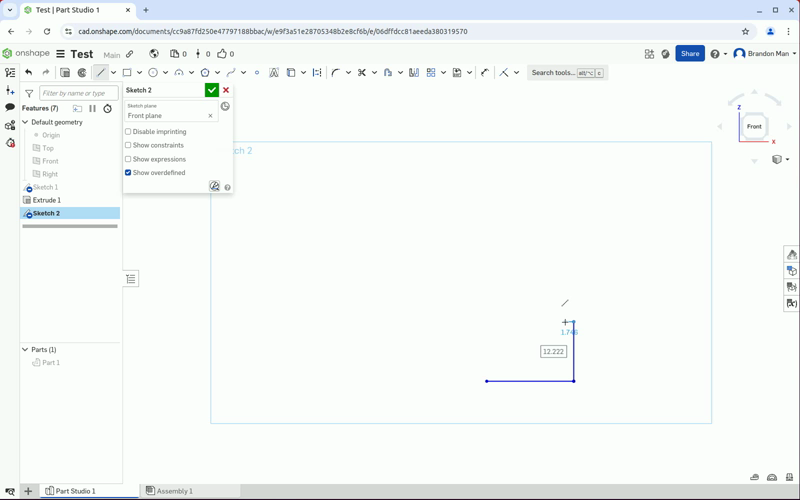
click(565, 321)
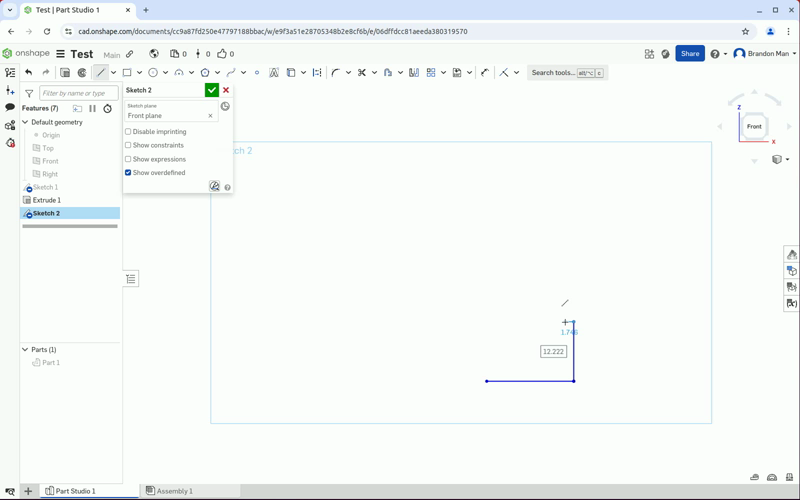
key_up(shift)
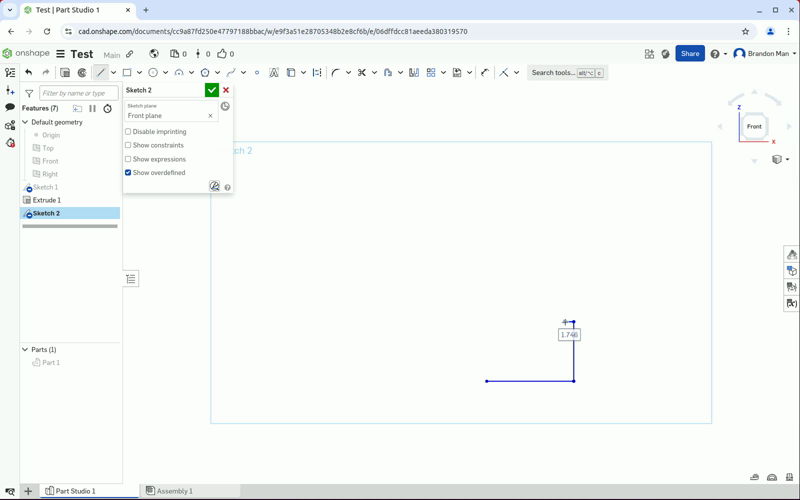
key_down(shift)
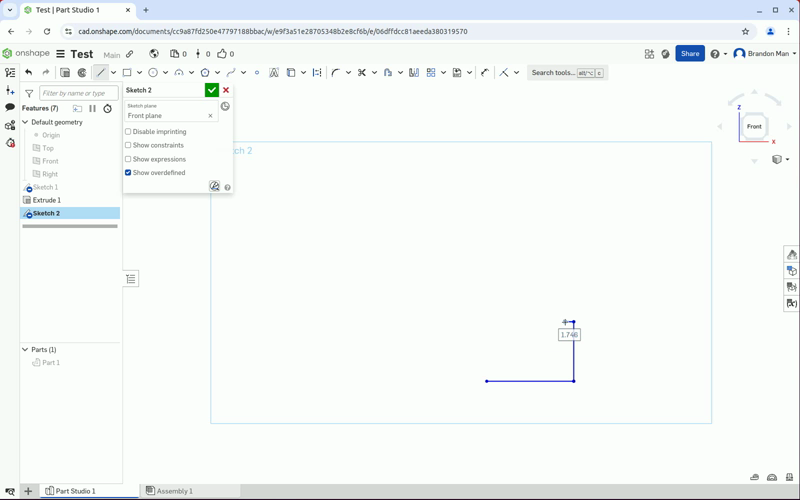
mouse_move(589, 321)
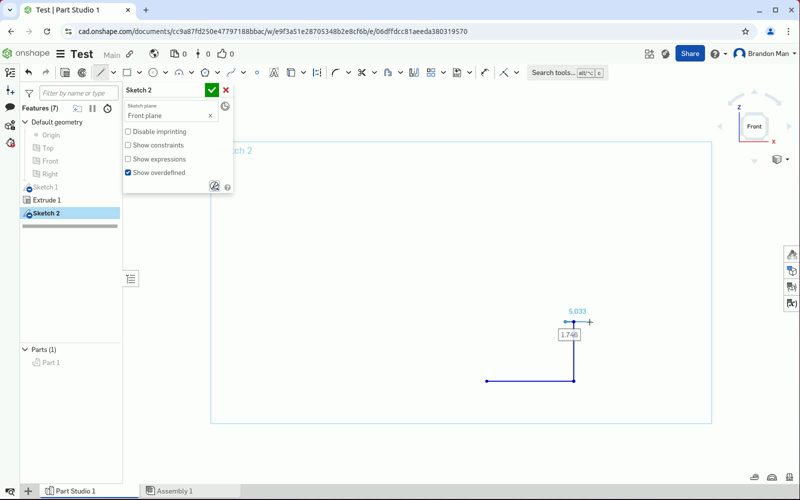
mouse_move(565, 373)
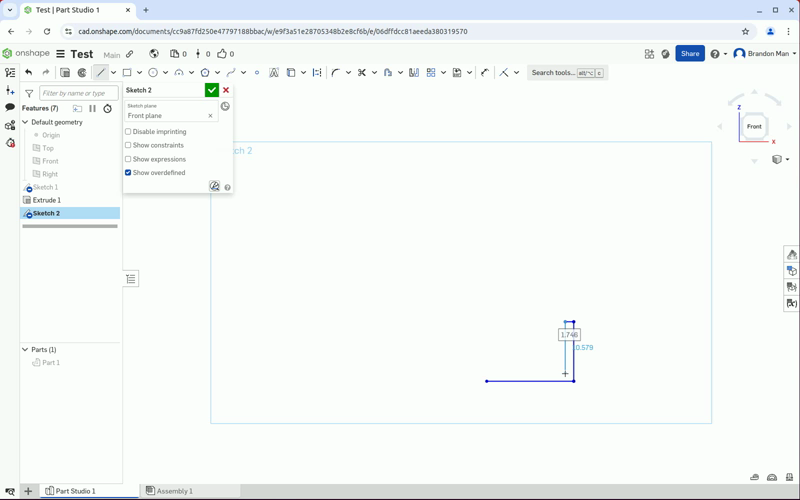
click(565, 373)
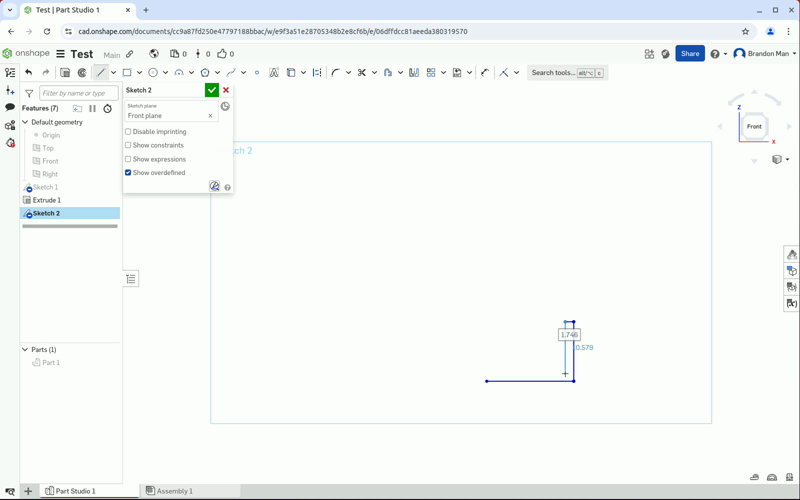
key_up(shift)
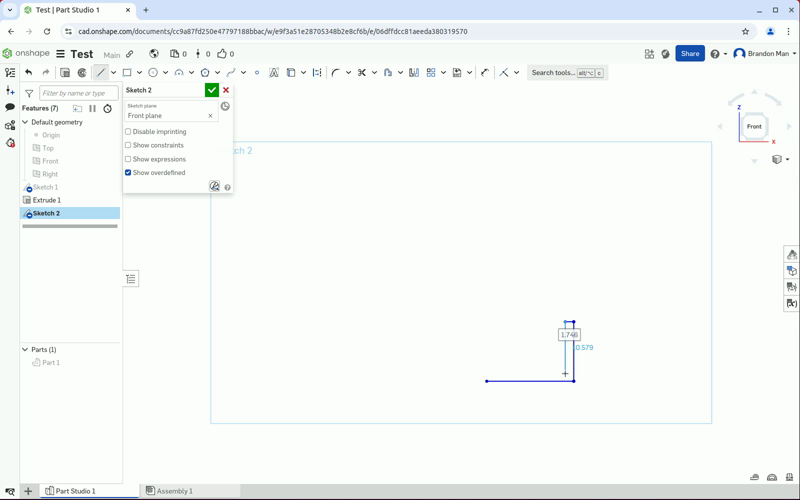
key_down(shift)
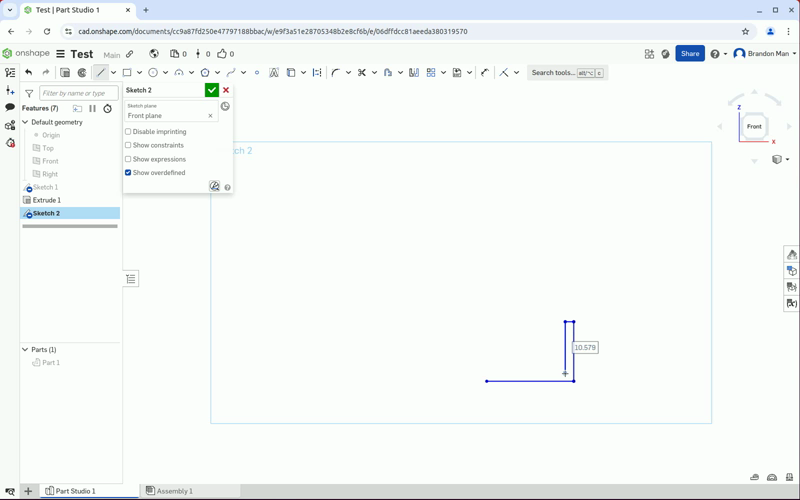
mouse_move(486, 373)
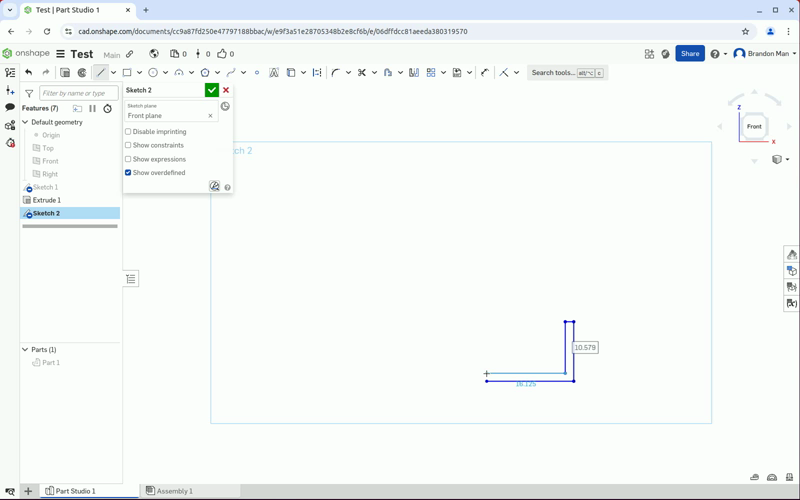
click(486, 373)
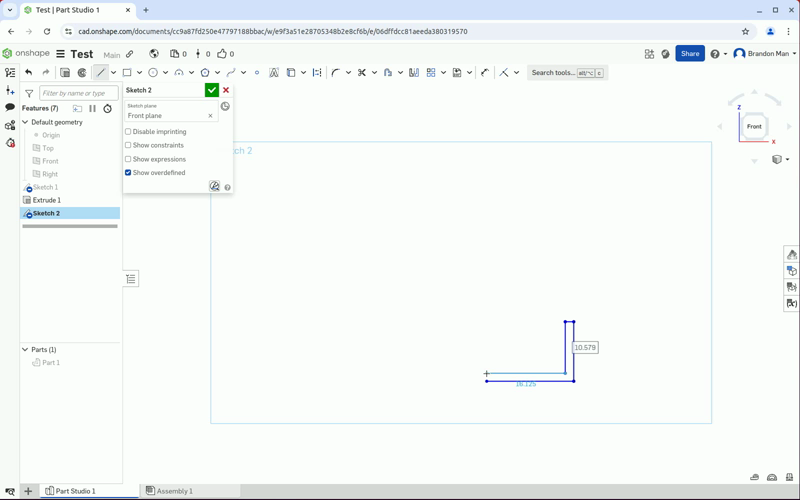
key_up(shift)
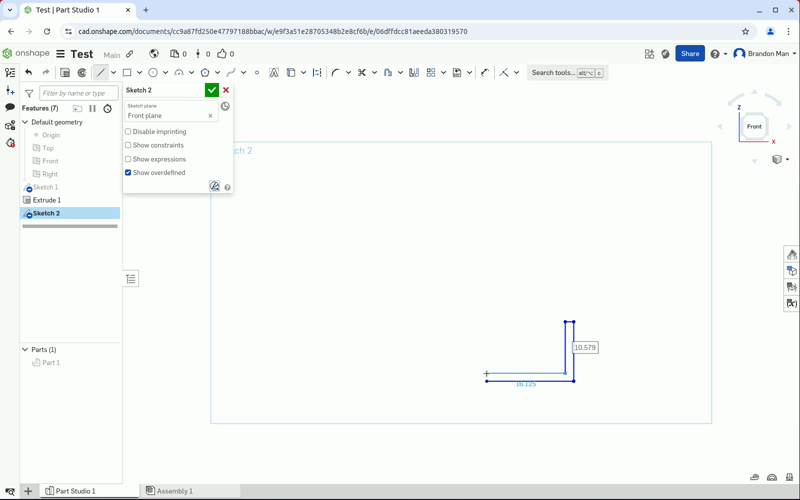
mouse_move(516, 373)
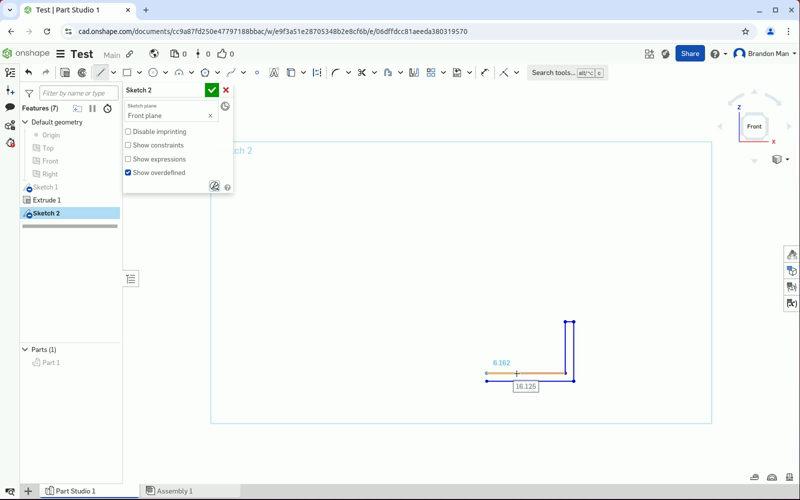
key_down(shift)
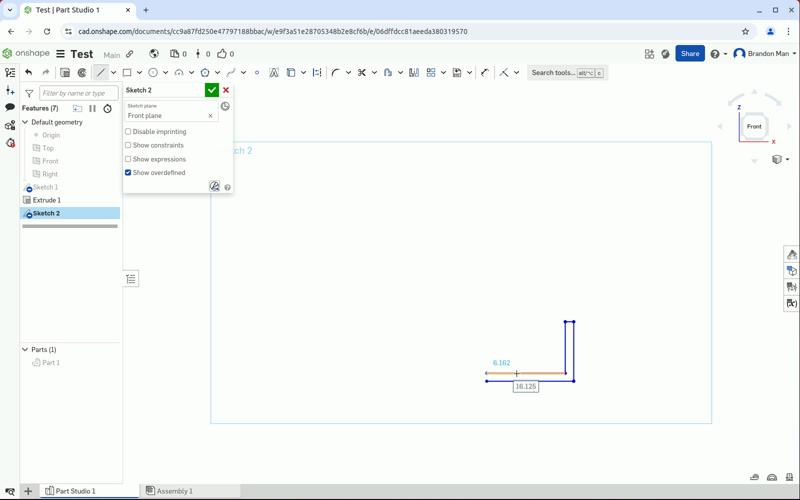
mouse_move(486, 381)
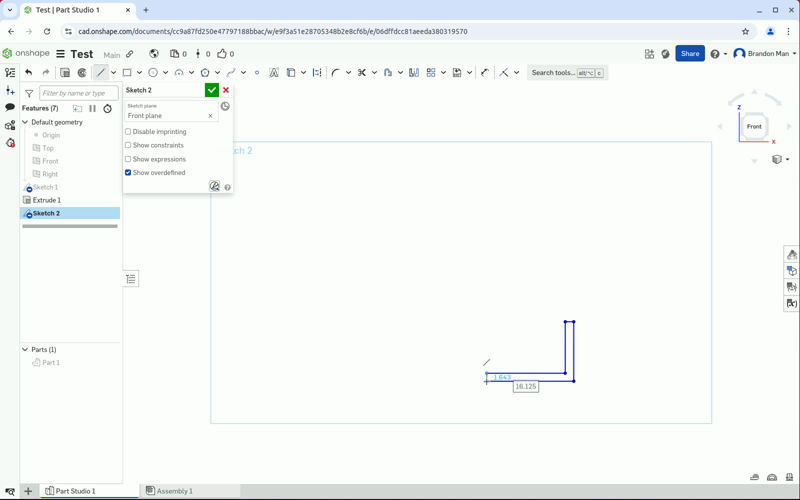
key_up(shift)
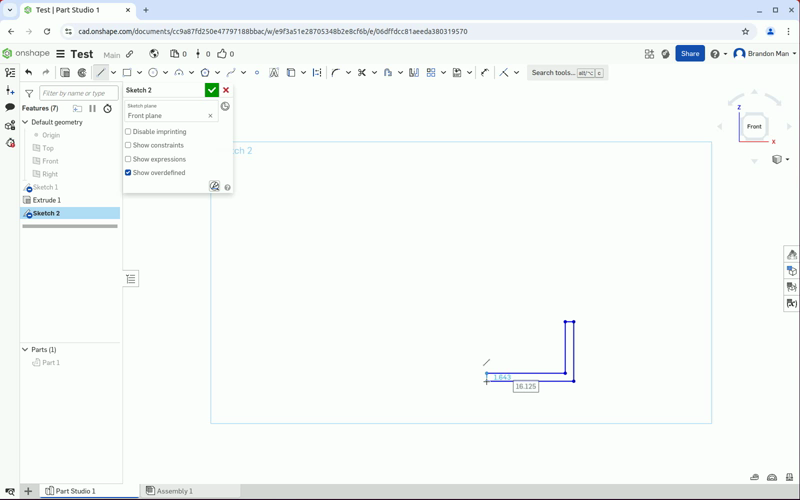
click(486, 381)
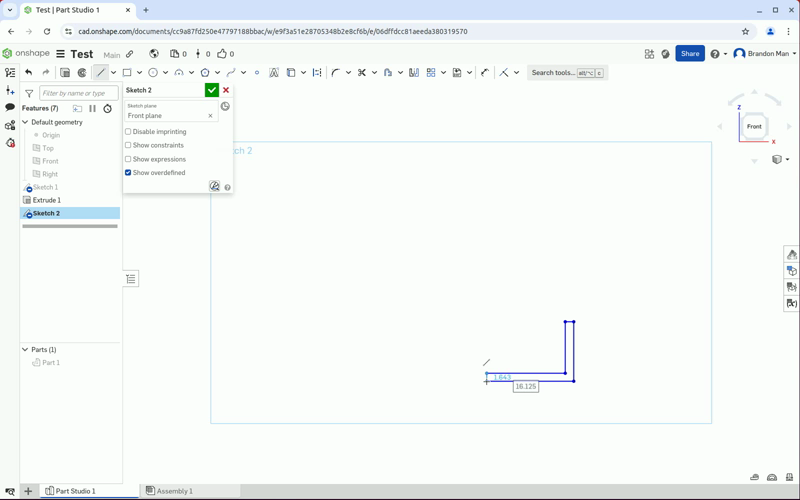
key(esc)
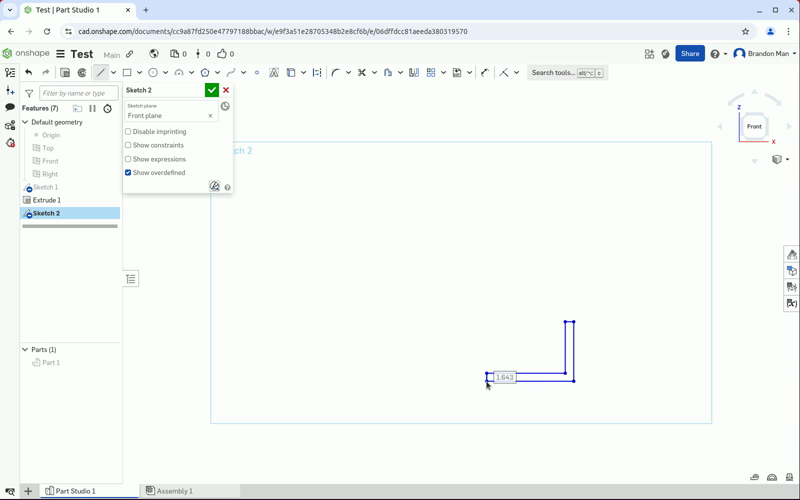
mouse_move(558, 379)
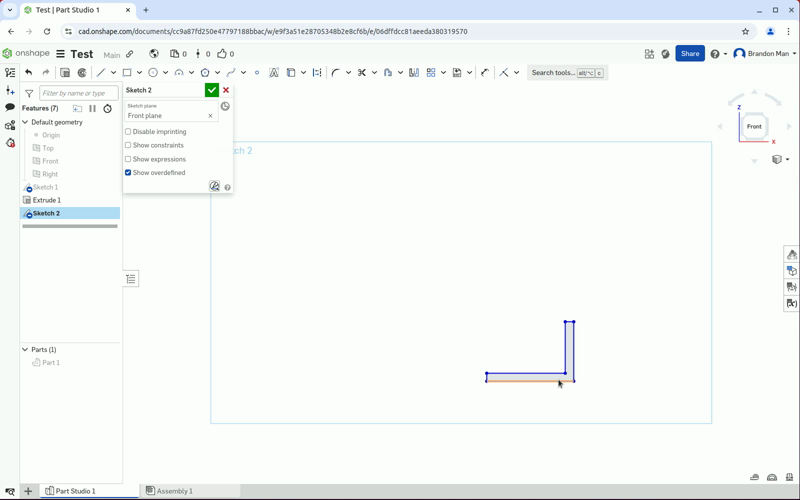
scroll(6)
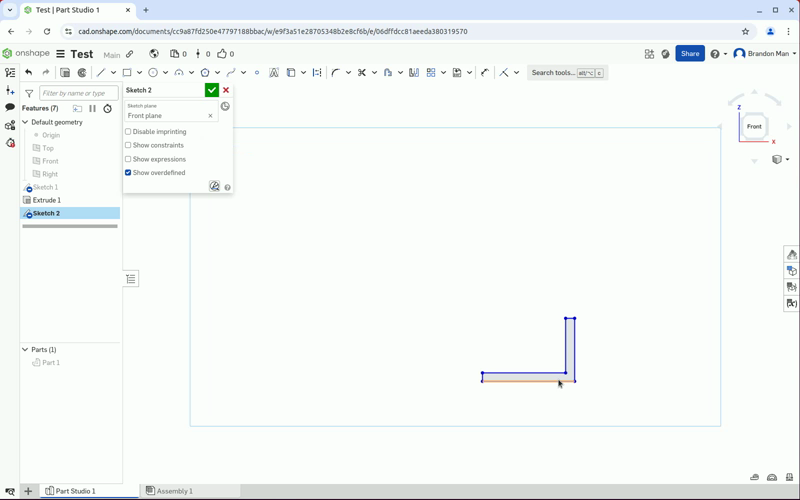
scroll(6)
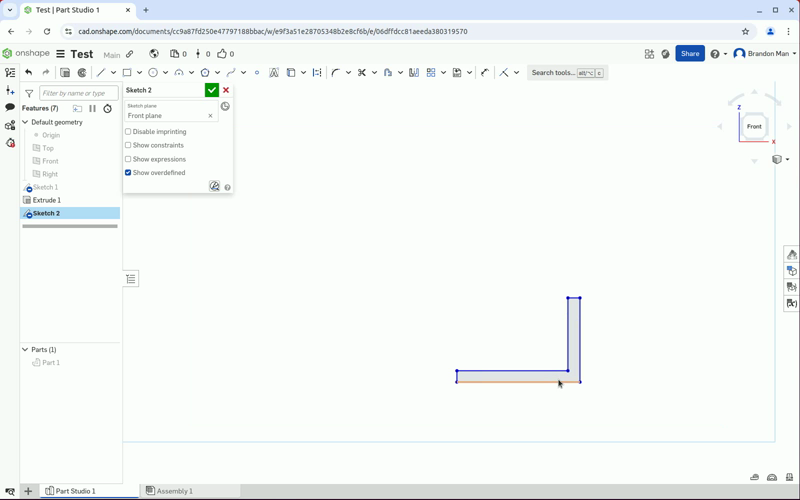
scroll(6)
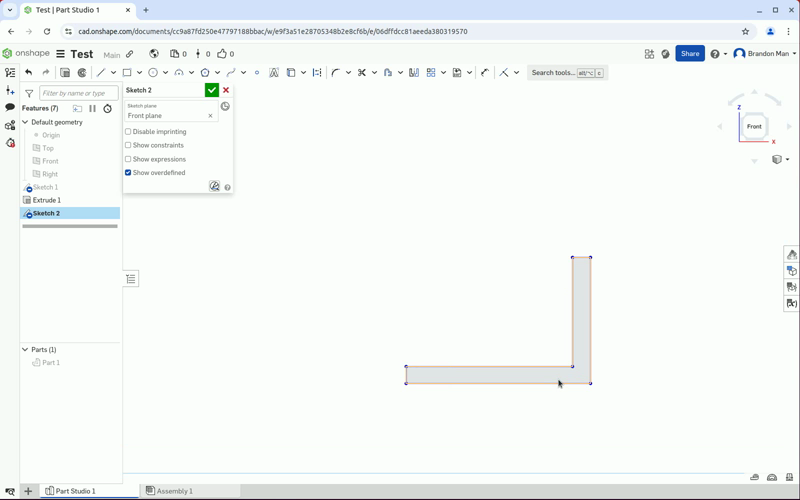
scroll(6)
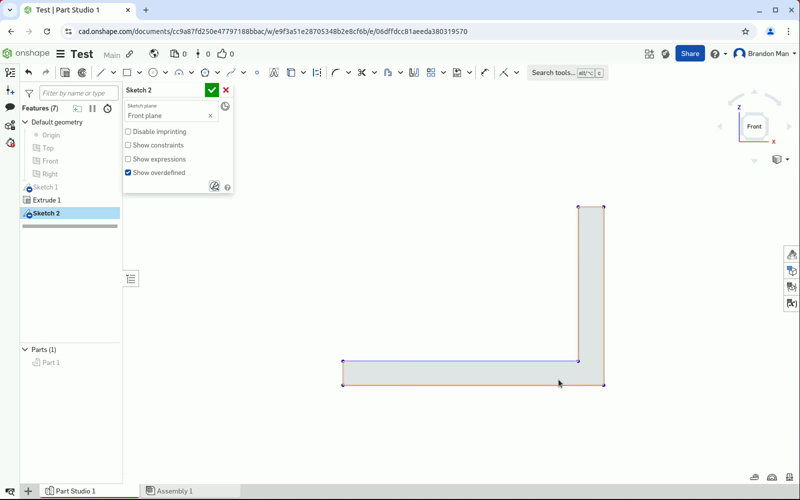
scroll(6)
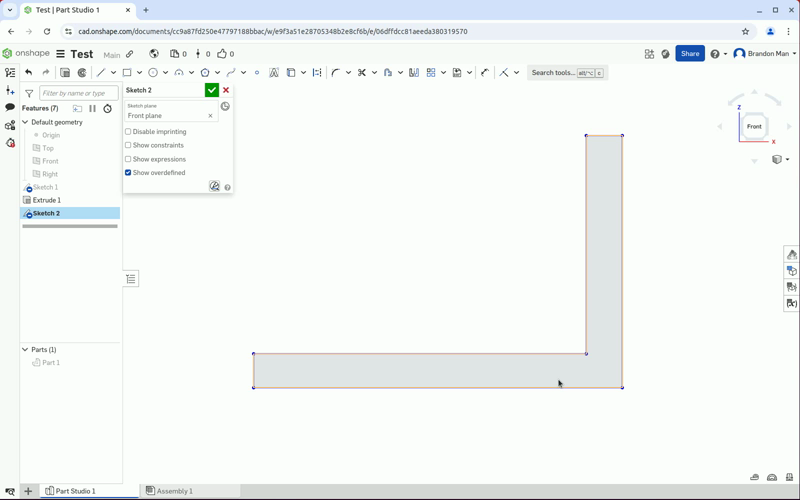
scroll(6)
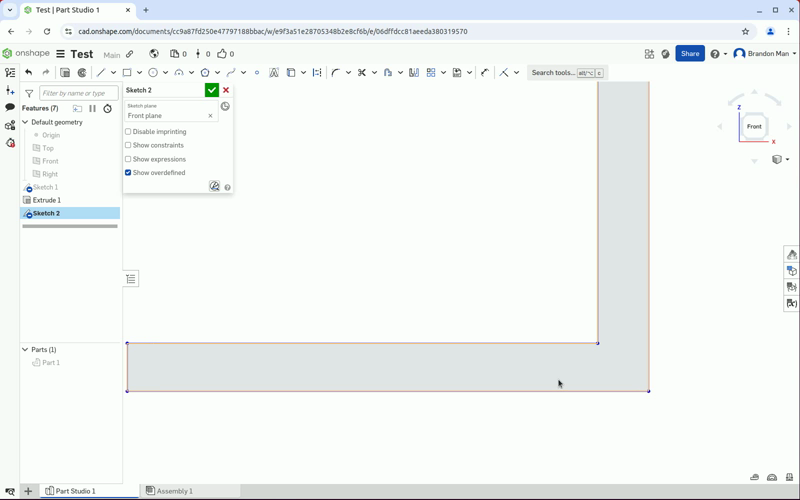
scroll(6)
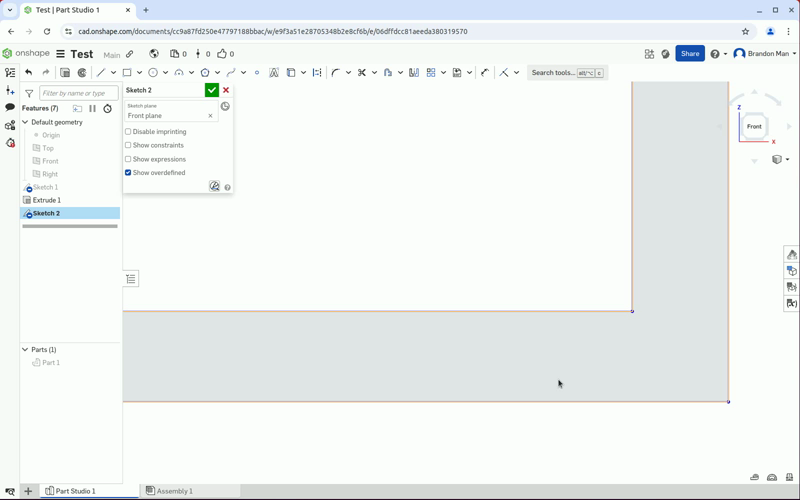
click(558, 379)
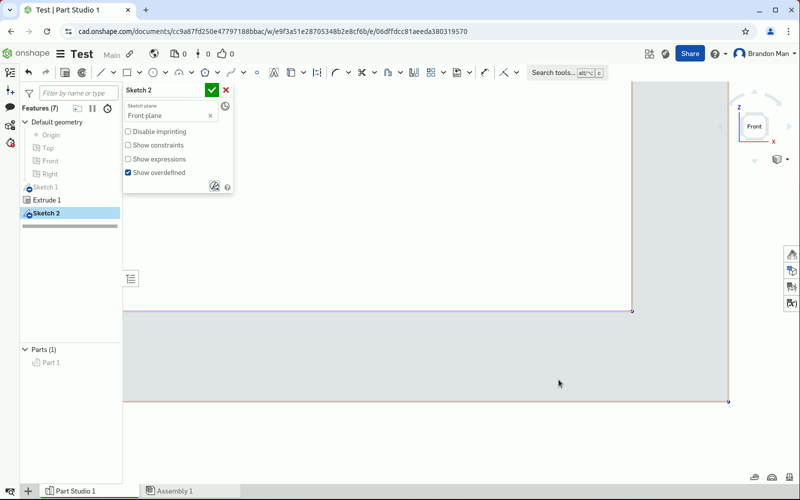
scroll(-6)
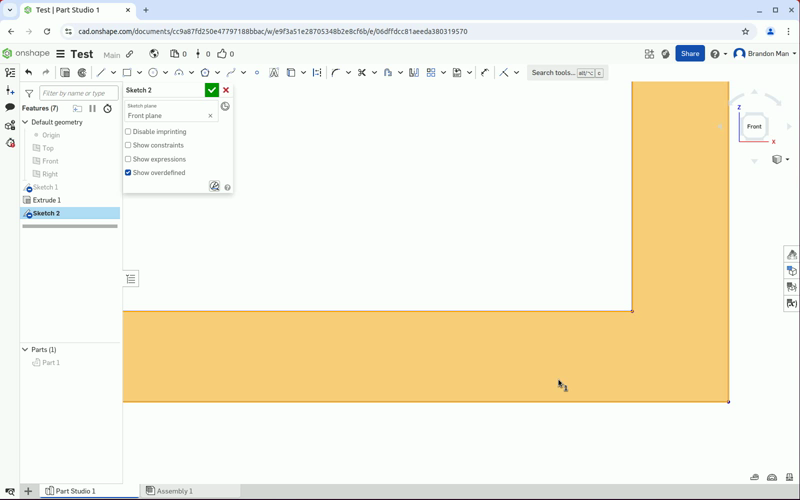
scroll(-6)
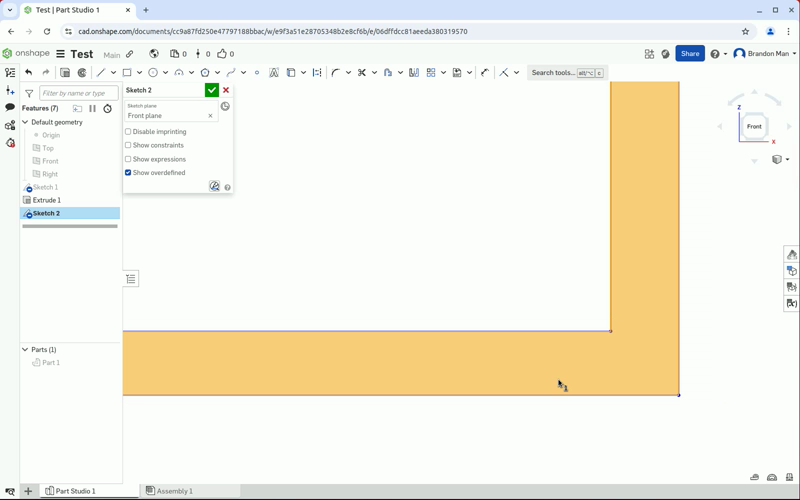
scroll(-6)
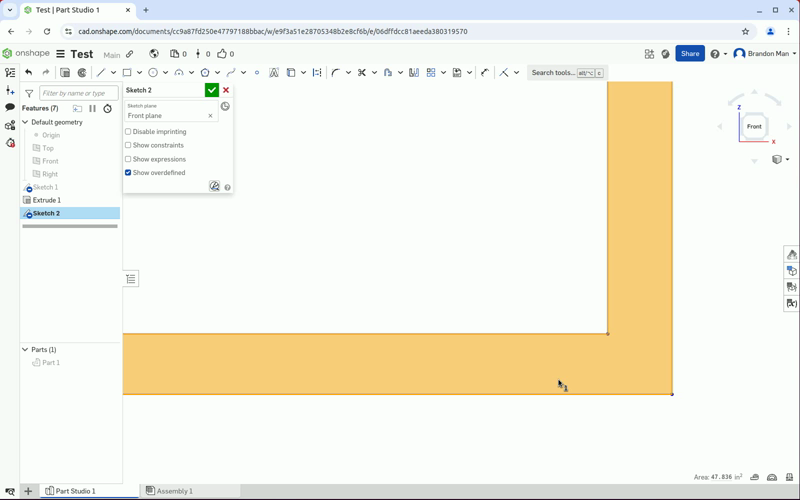
scroll(-6)
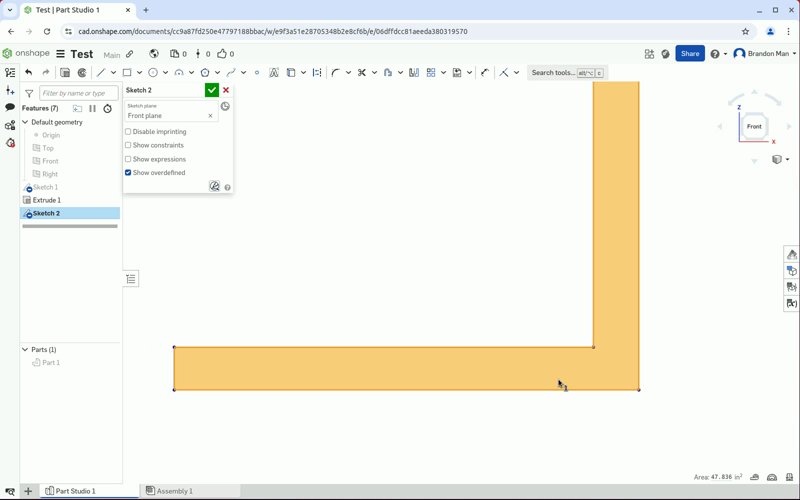
scroll(-6)
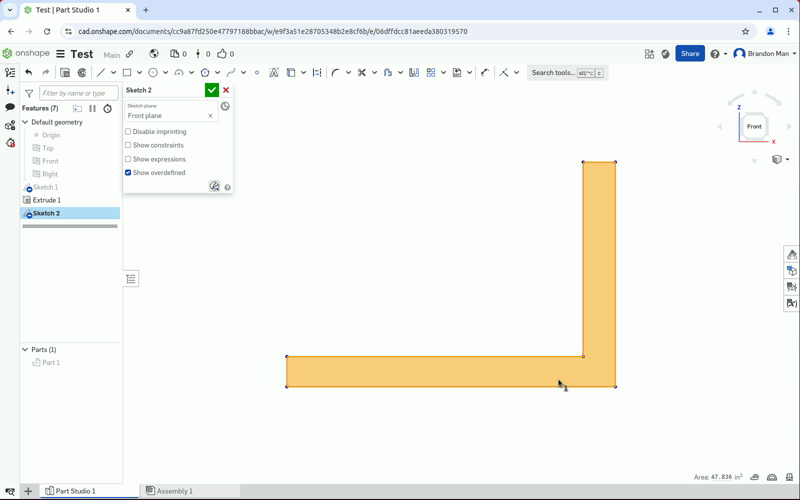
scroll(-6)
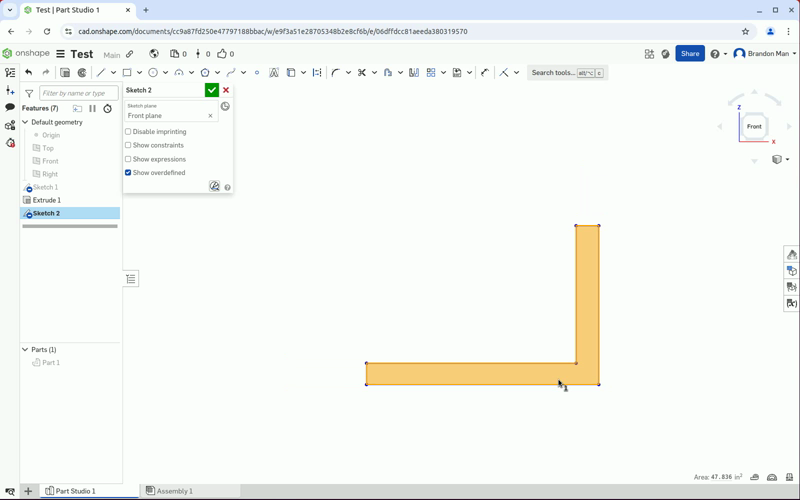
scroll(-6)
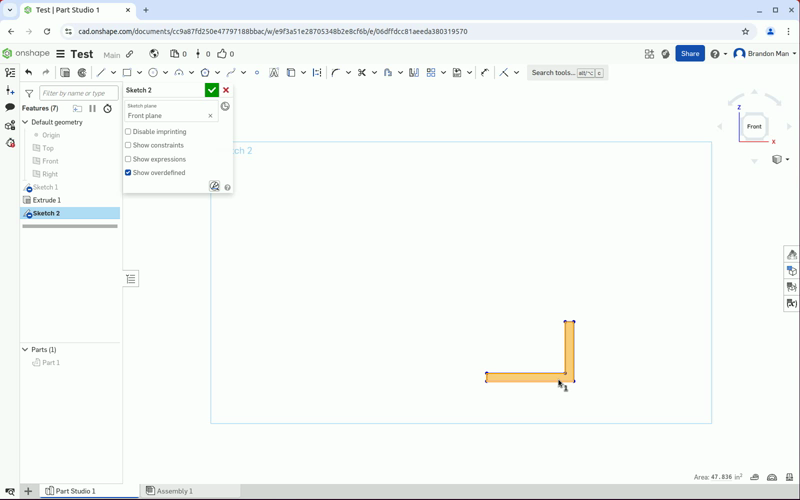
mouse_move(73, 352)
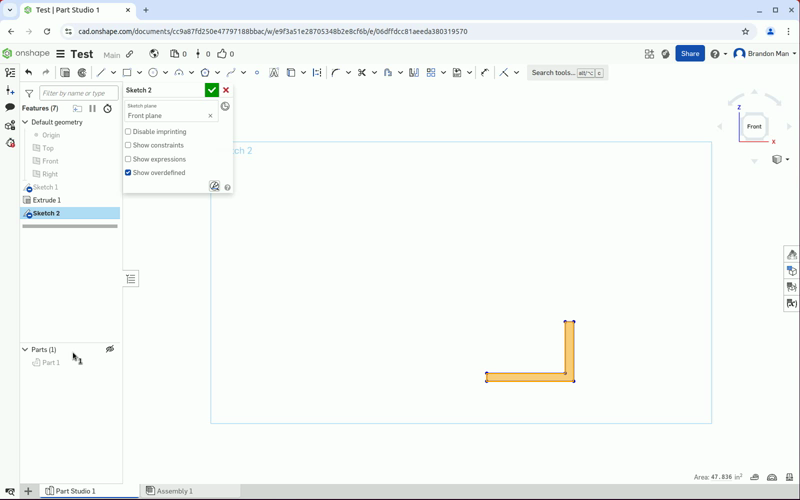
key(shift+y)
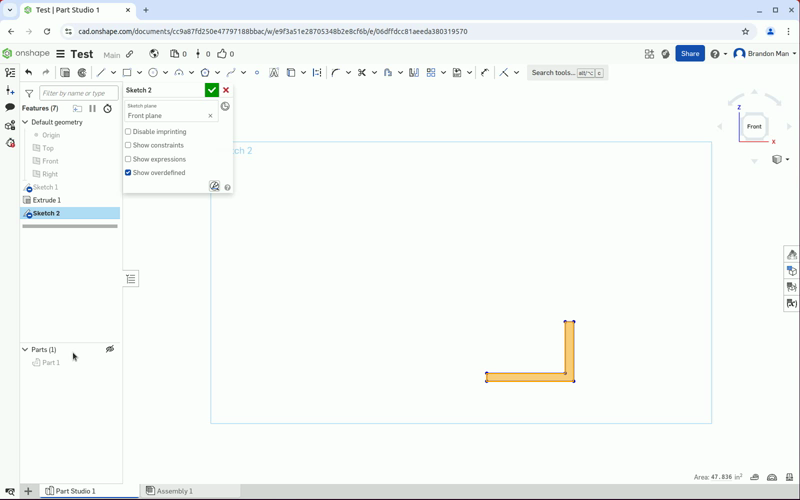
key(shift+e)
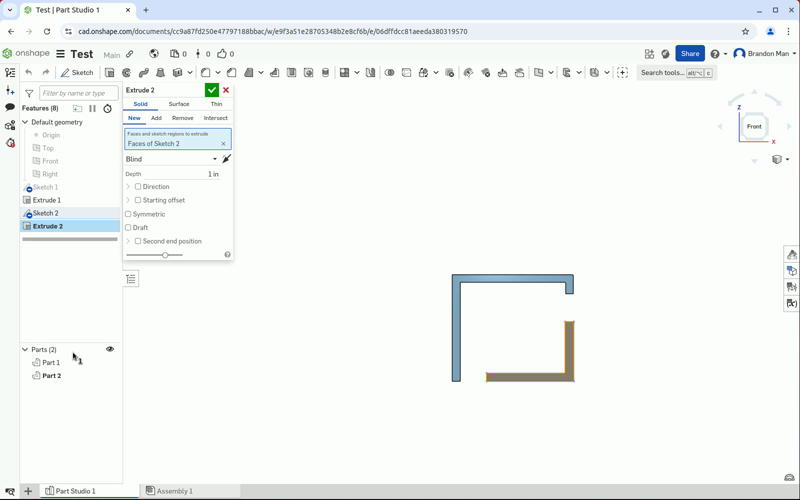
mouse_move(143, 106)
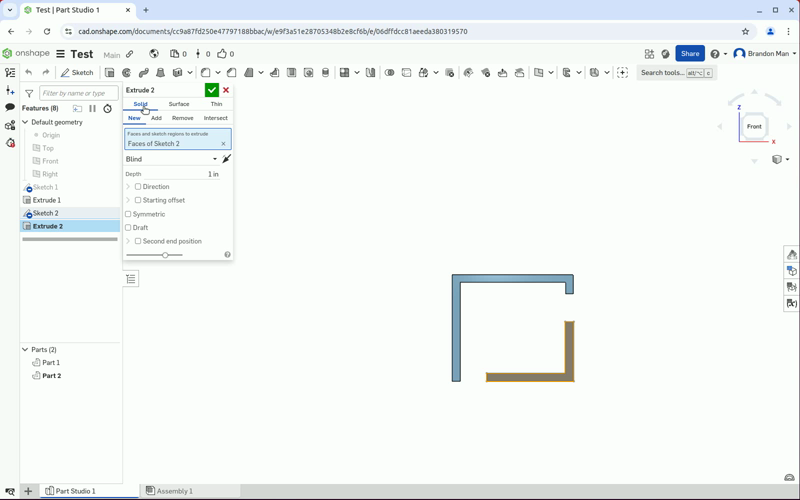
click(143, 106)
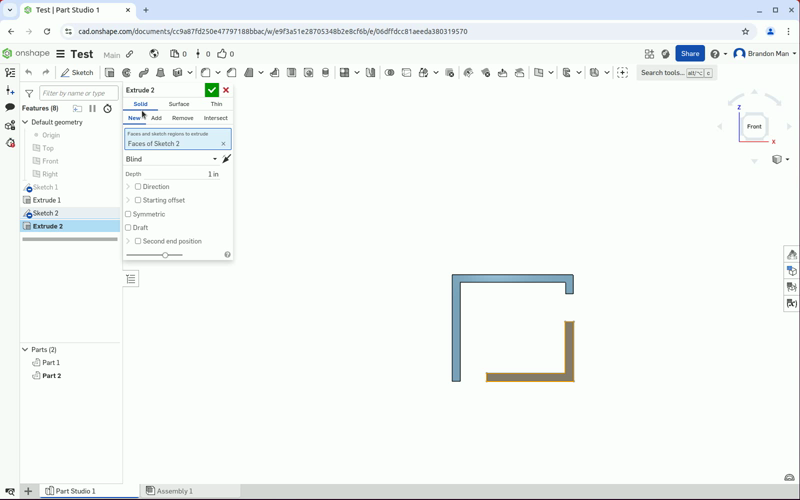
mouse_move(137, 120)
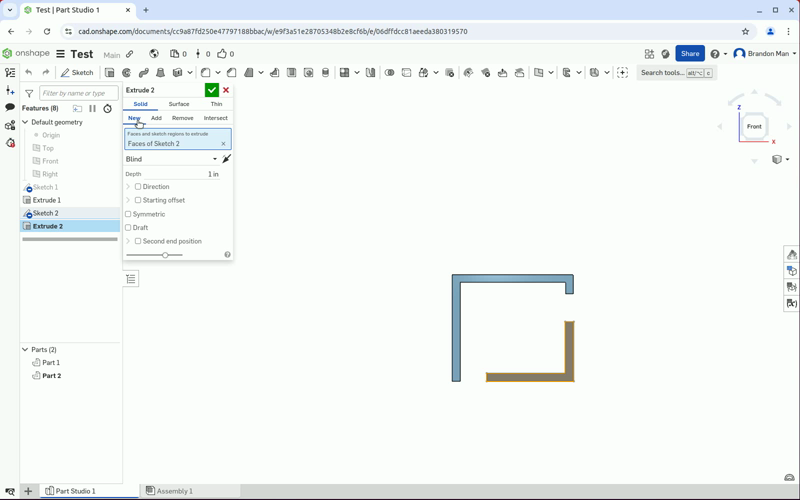
click(137, 120)
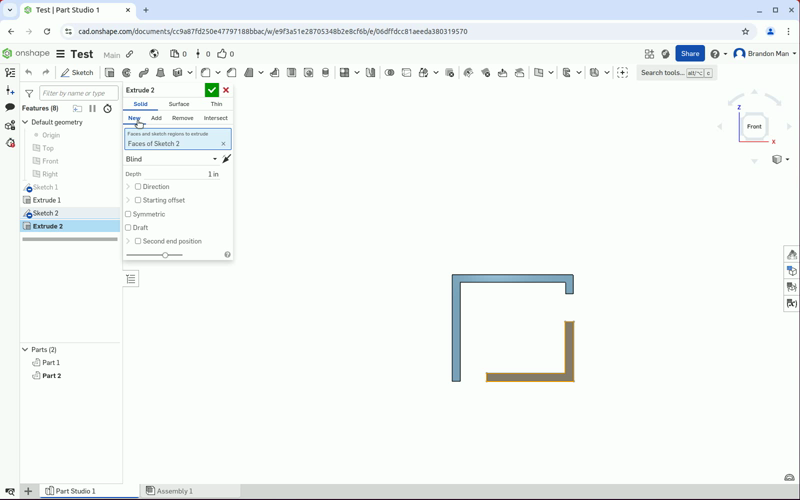
key(tab, 4)
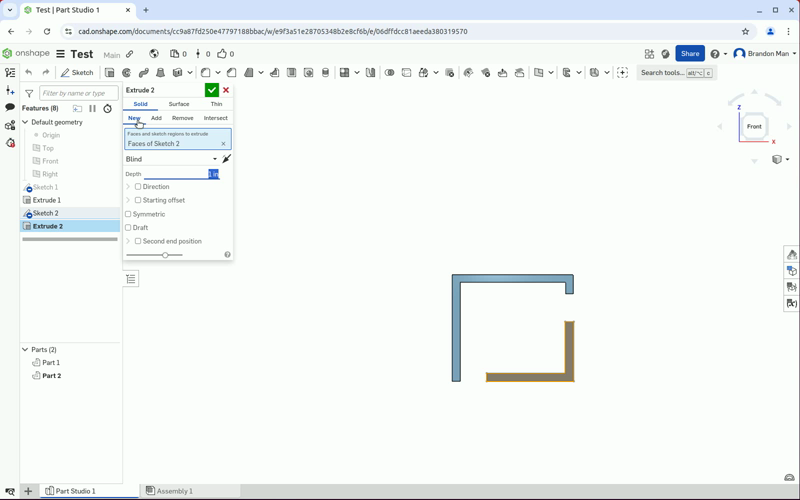
text(18.294)
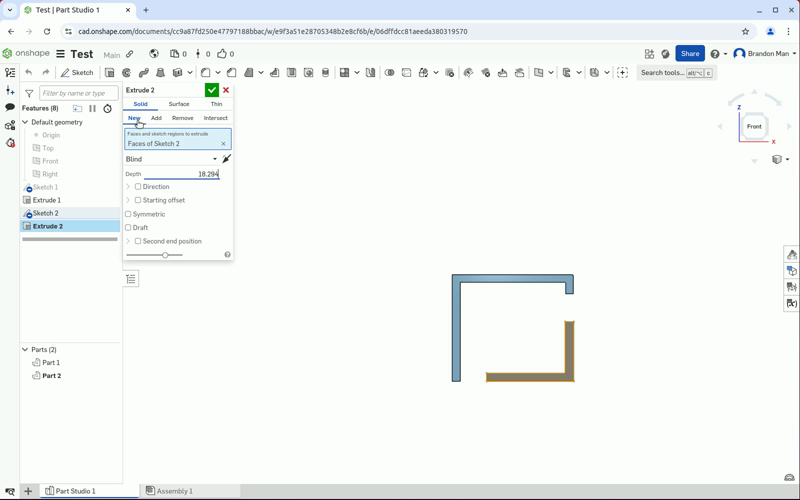
key(enter)
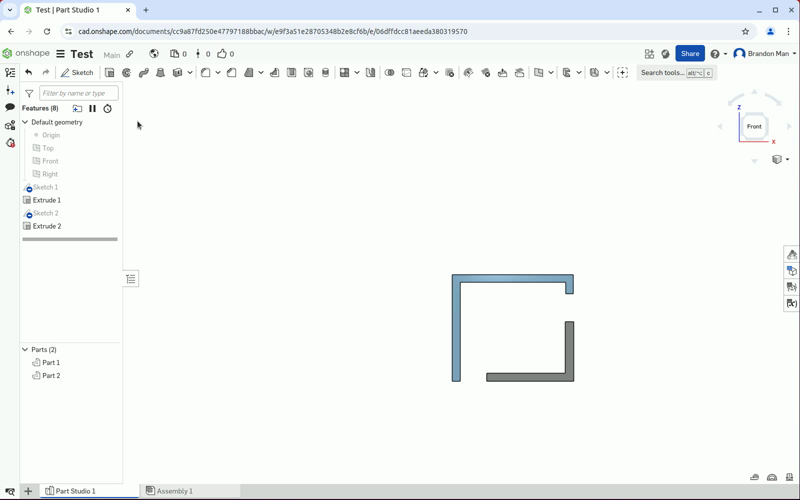
key(shift+h)
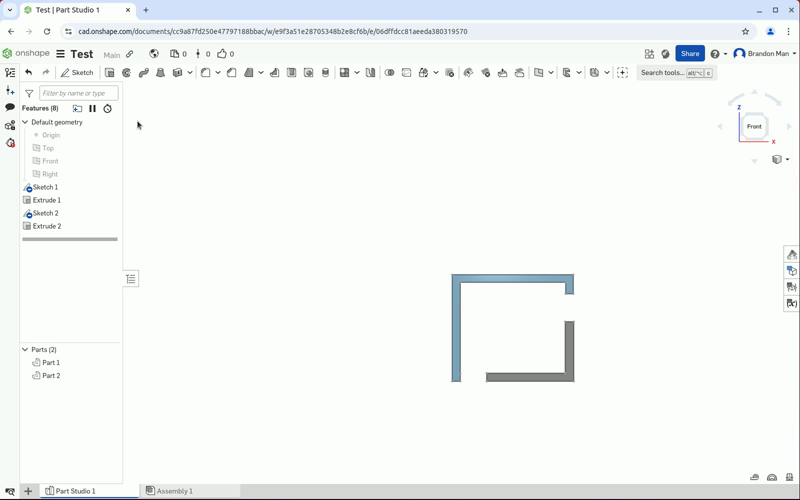
key(shift+h)
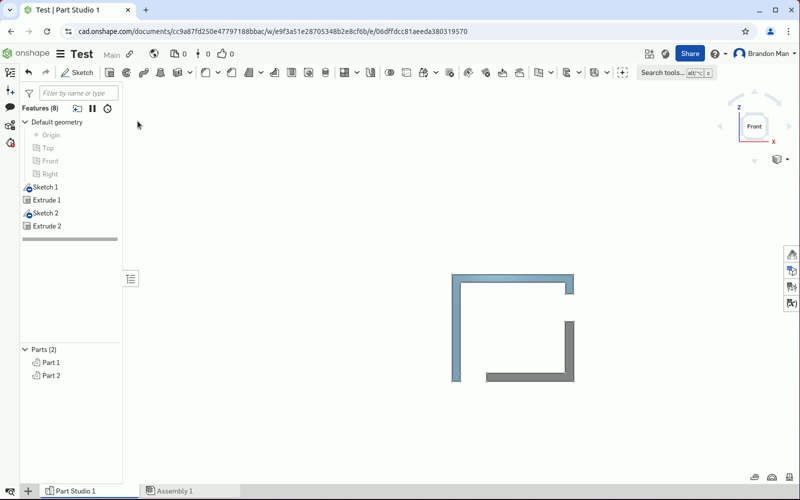
key(shift+7)
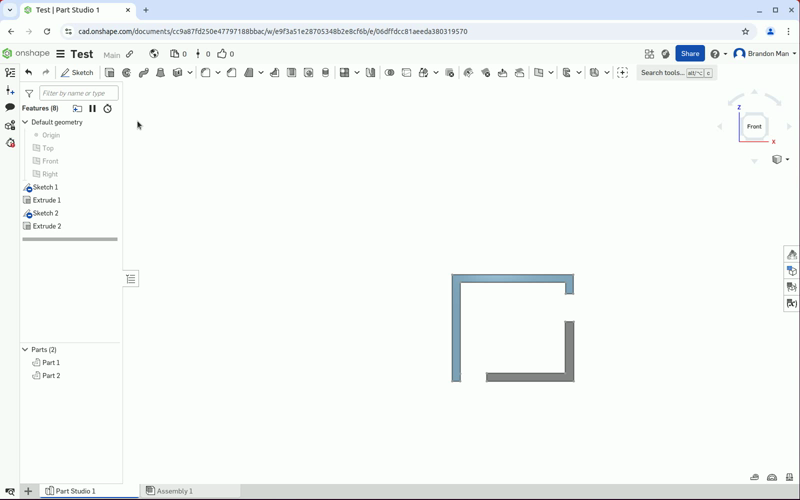
key(left, 2)
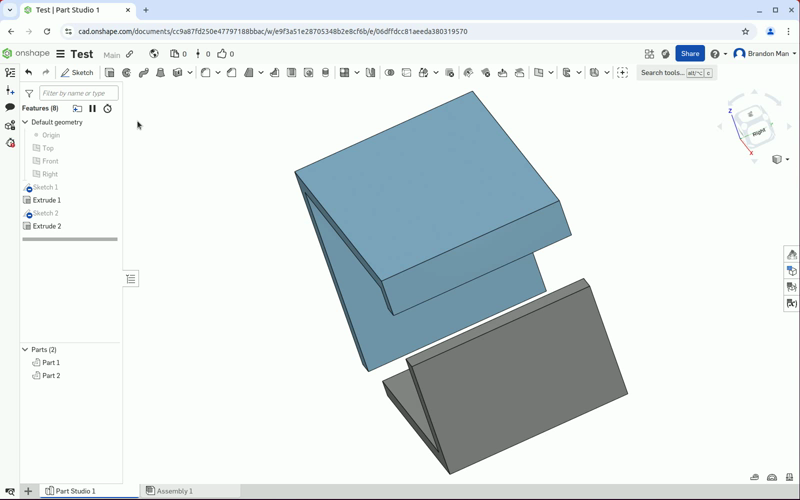
key(down, 2)
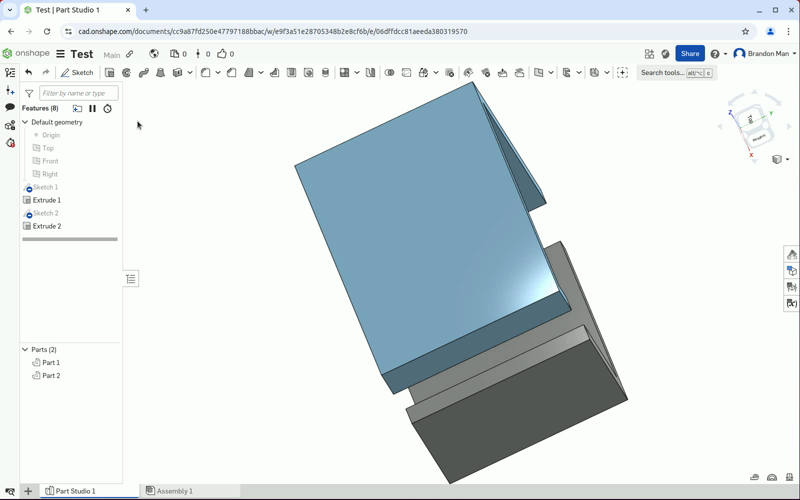
key(up, 2)
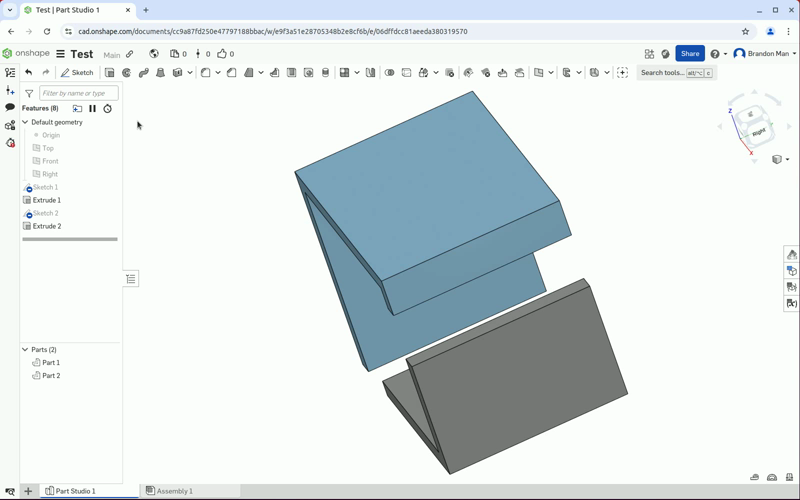
key(right, 2)
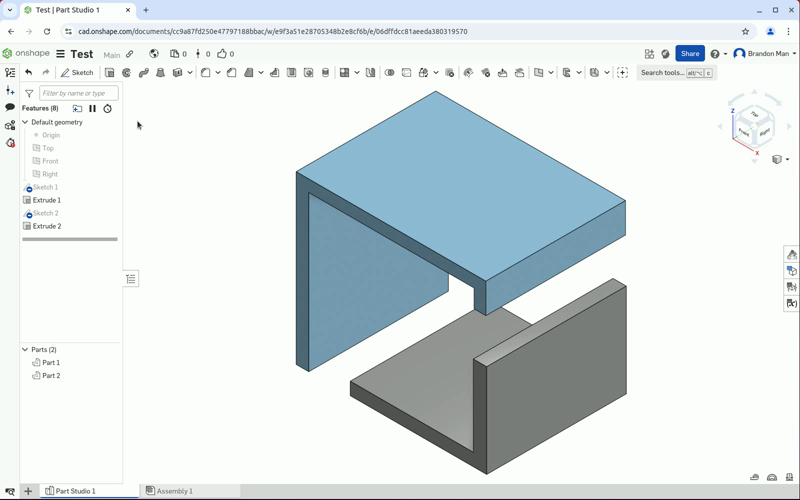
mouse_move(73, 189)
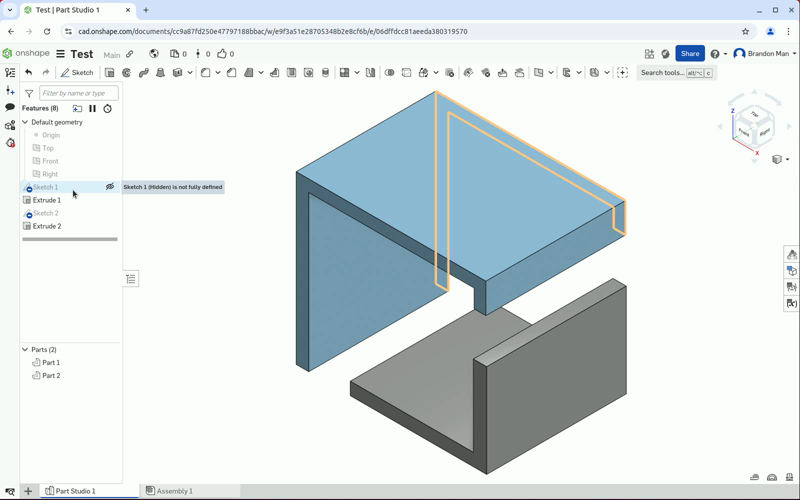
click(73, 189)